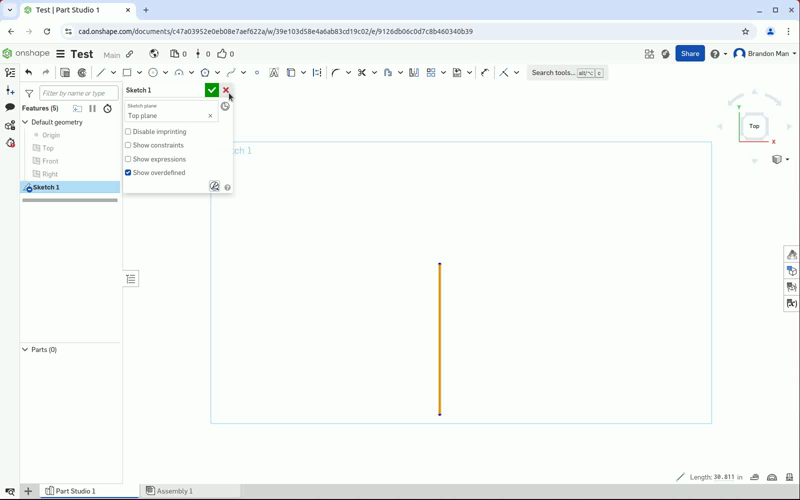
key(shift+h)
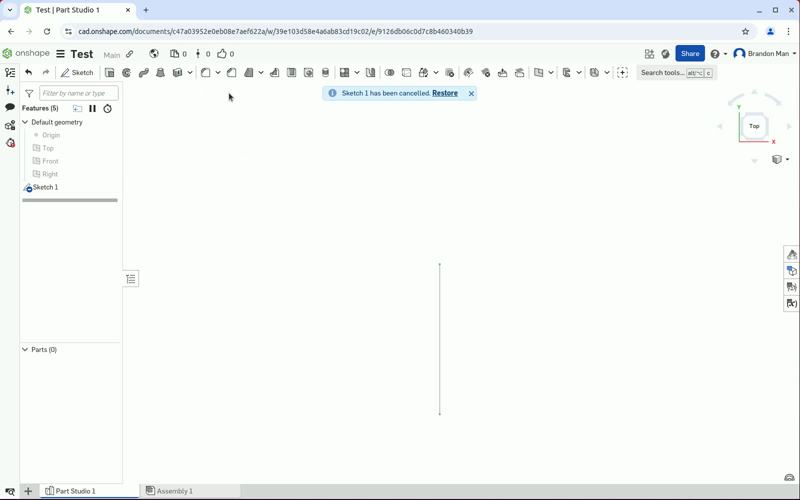
key(shift+s)
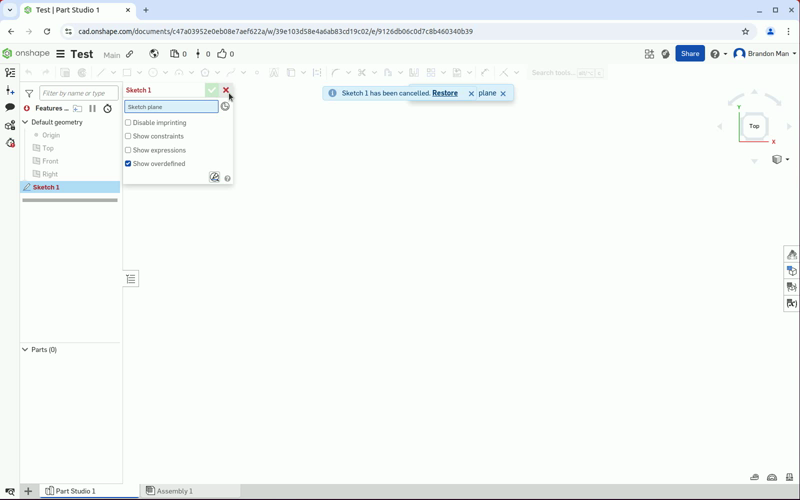
mouse_move(73, 150)
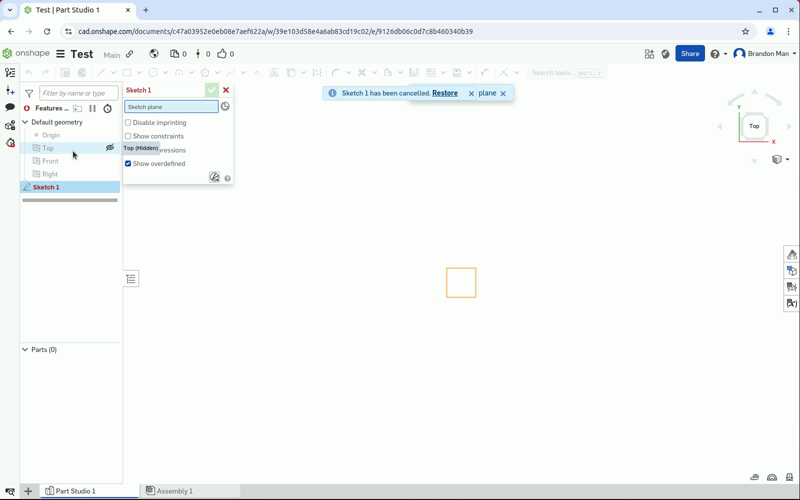
click(73, 150)
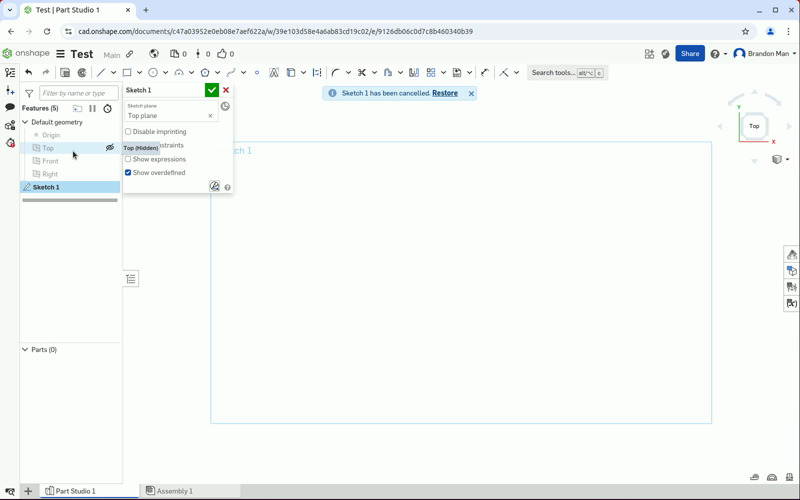
mouse_move(73, 352)
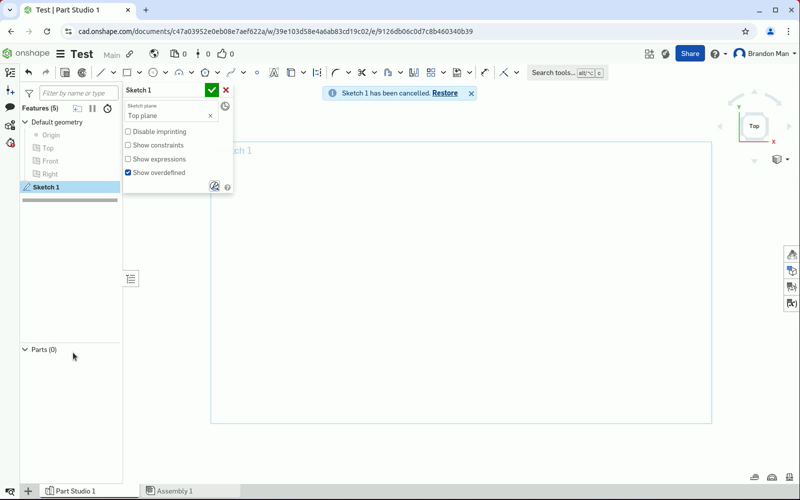
key(y)
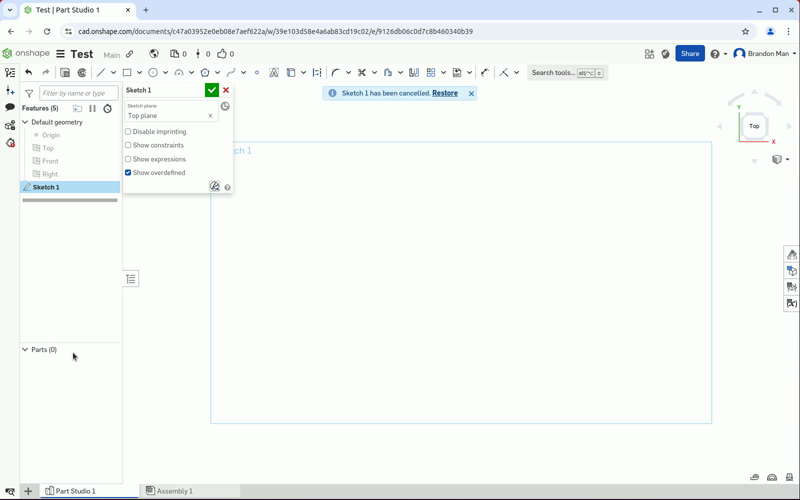
key(l)
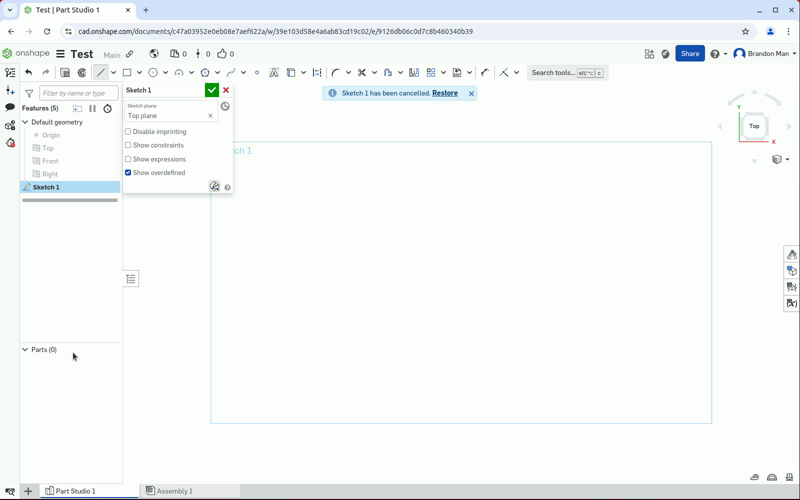
key_down(shift)
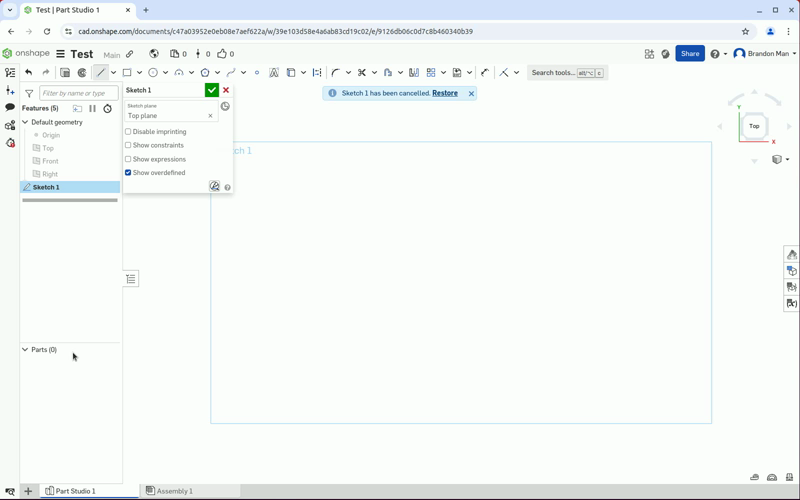
mouse_move(349, 282)
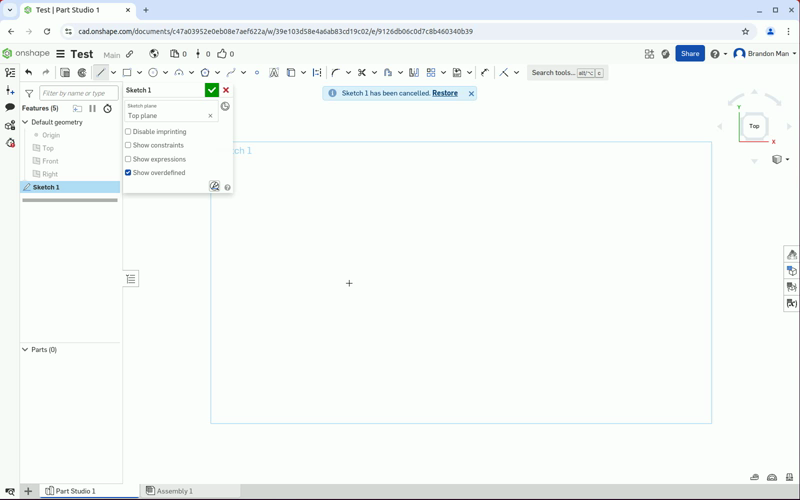
click(349, 282)
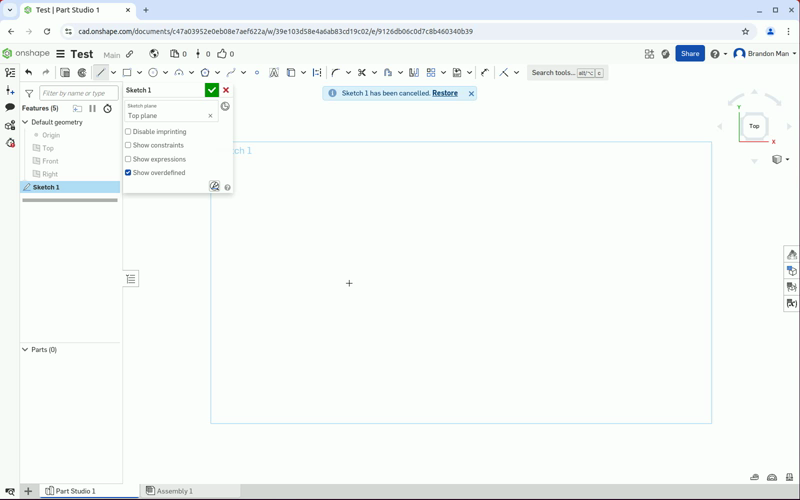
key_up(shift)
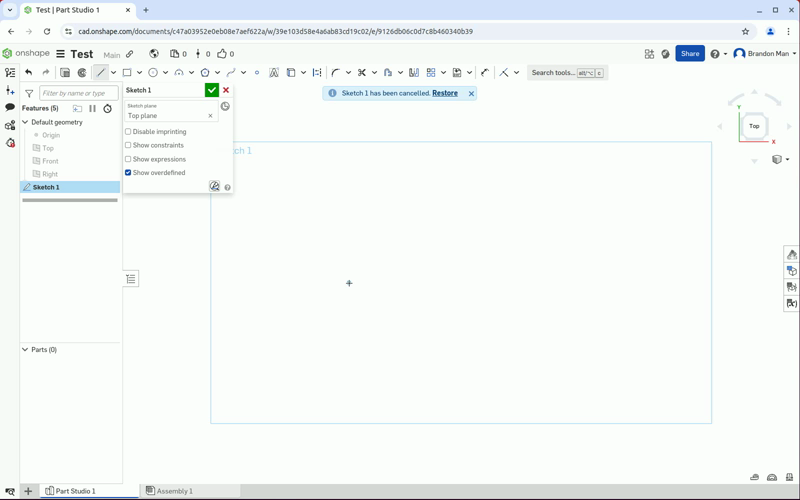
key_down(shift)
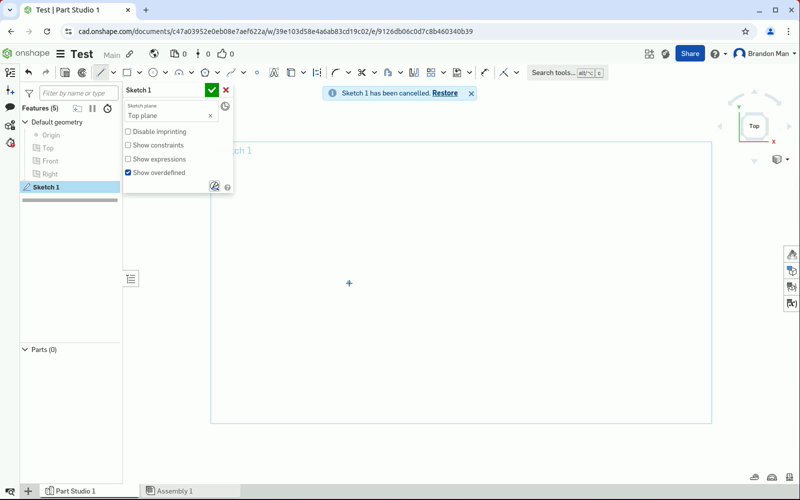
mouse_move(405, 378)
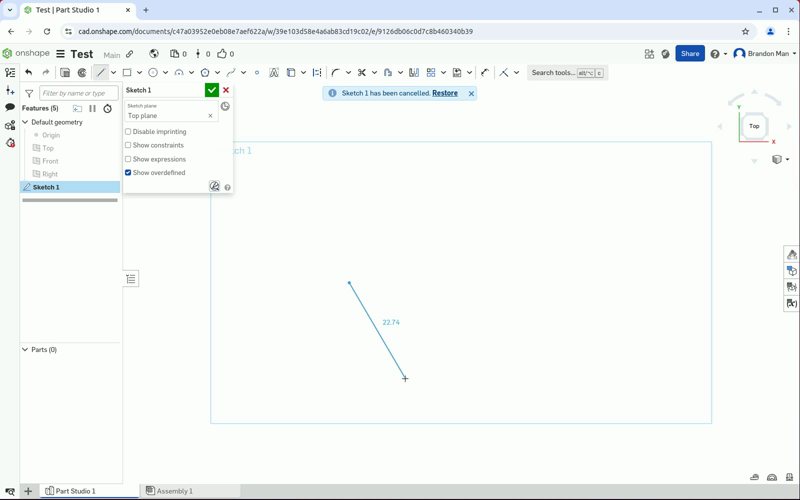
click(405, 378)
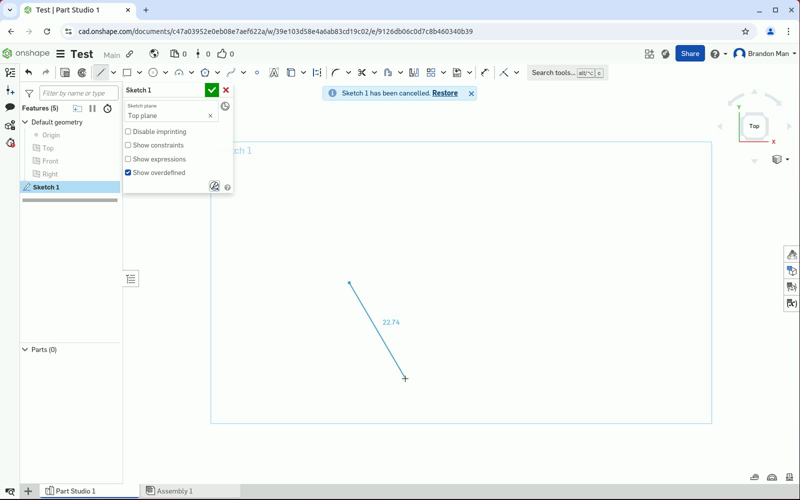
key_up(shift)
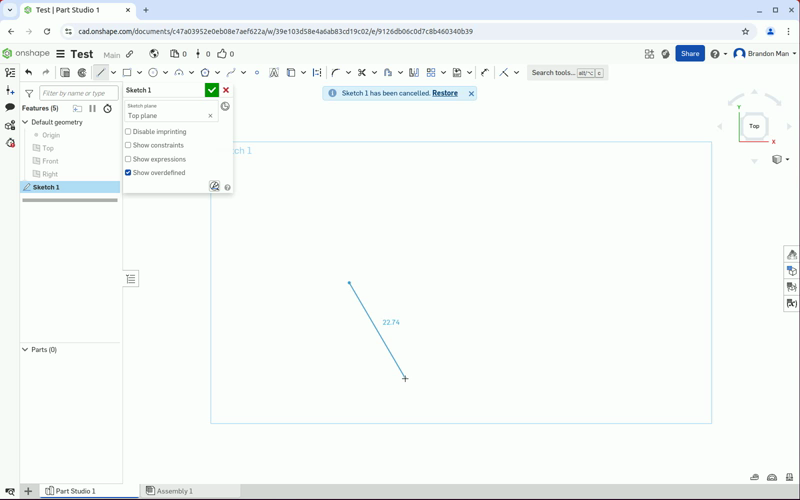
key_down(shift)
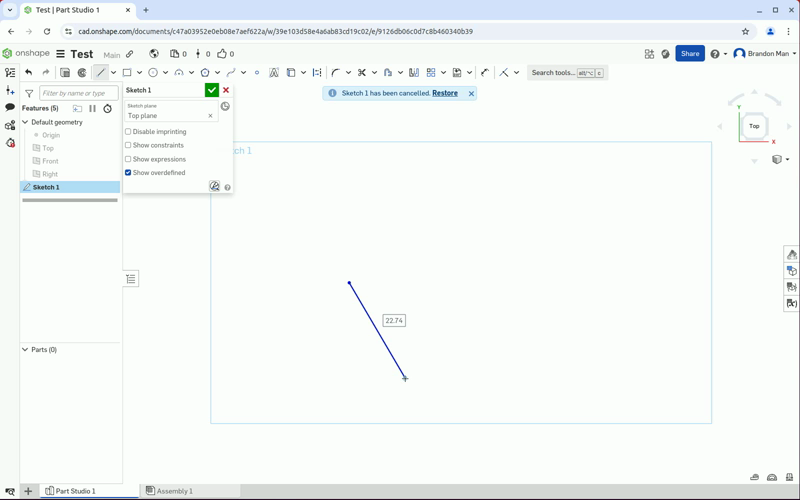
mouse_move(514, 378)
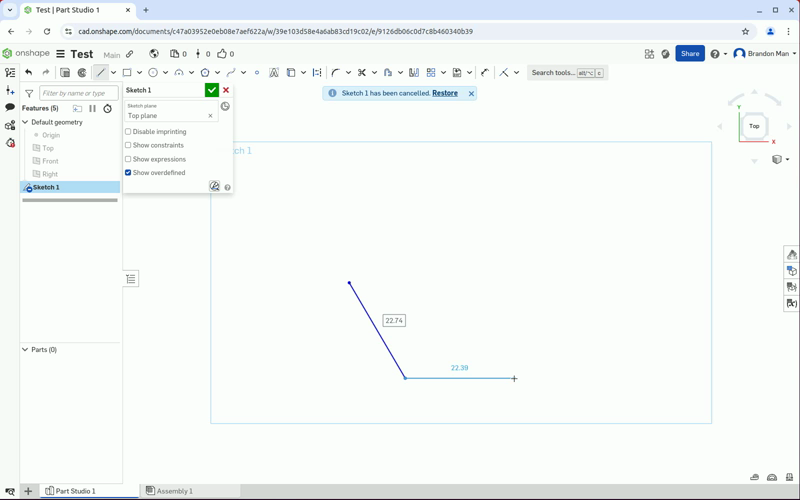
click(514, 378)
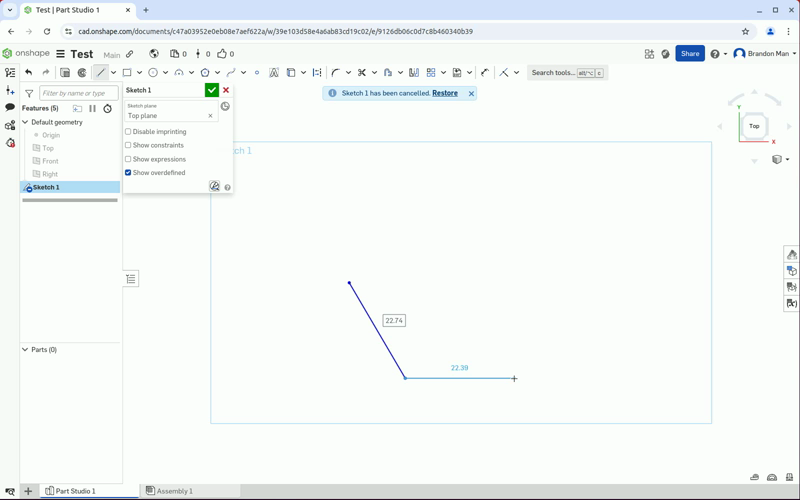
key_up(shift)
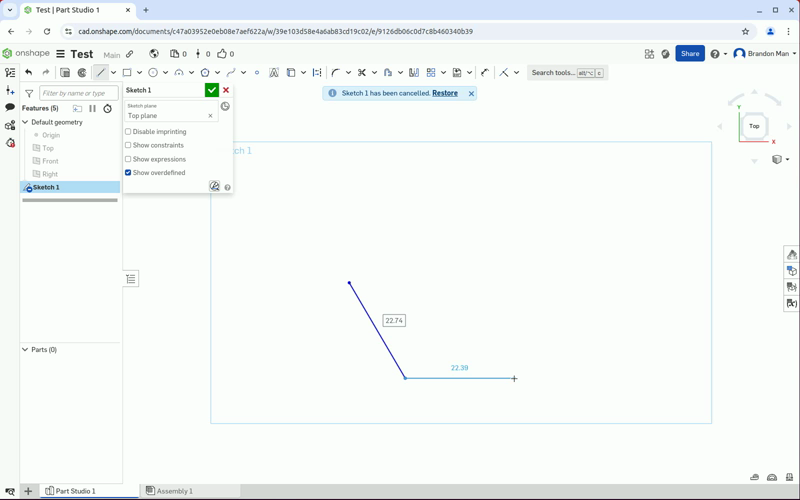
key_down(shift)
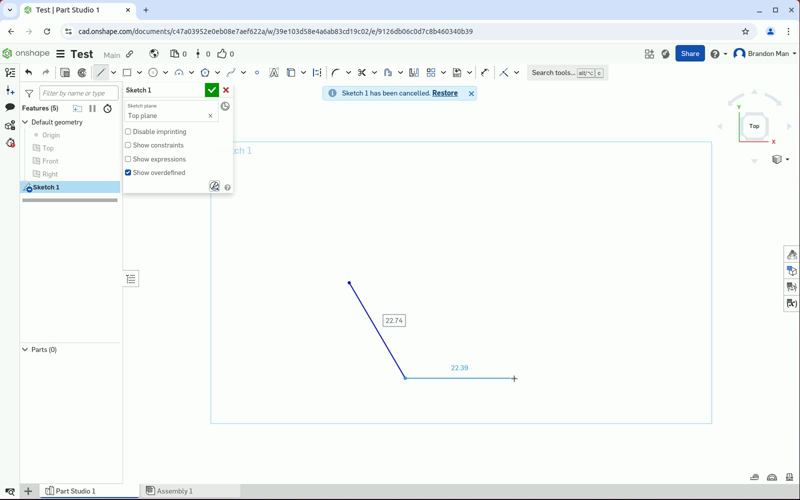
mouse_move(569, 282)
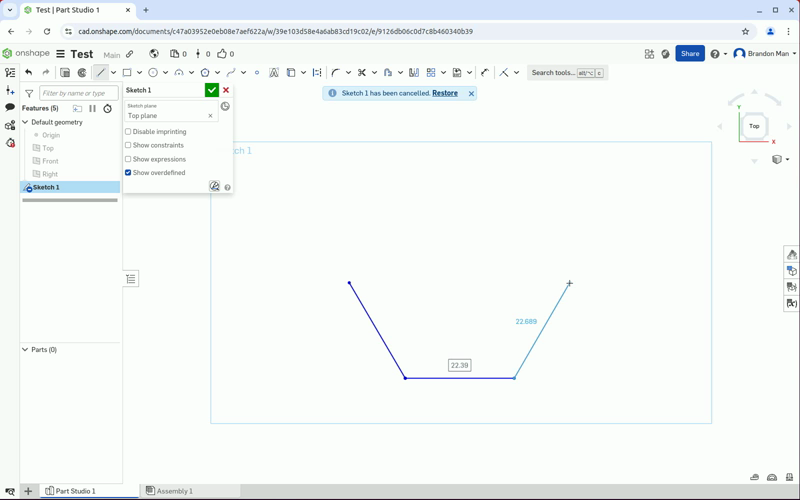
click(569, 282)
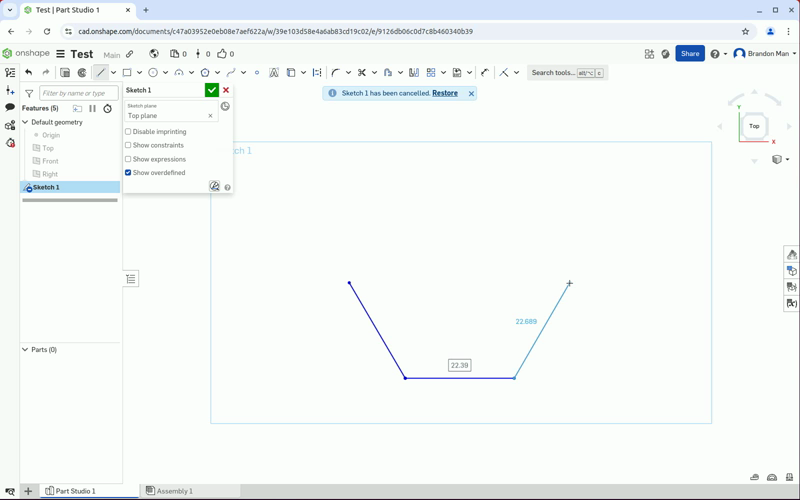
key_up(shift)
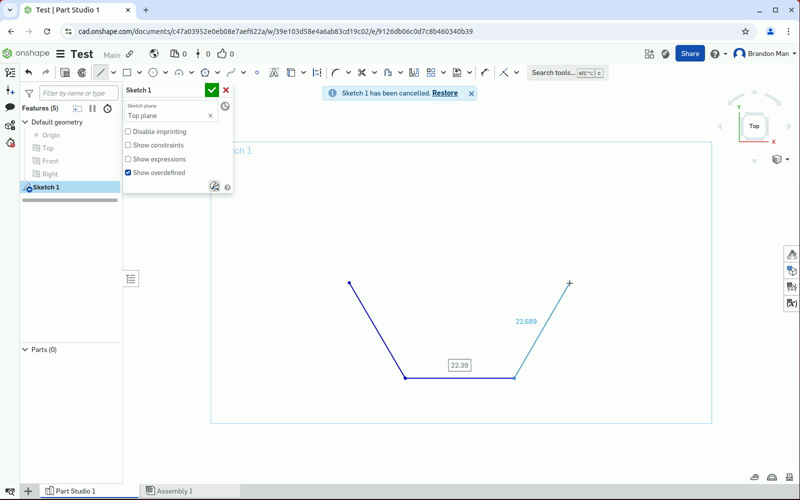
key_down(shift)
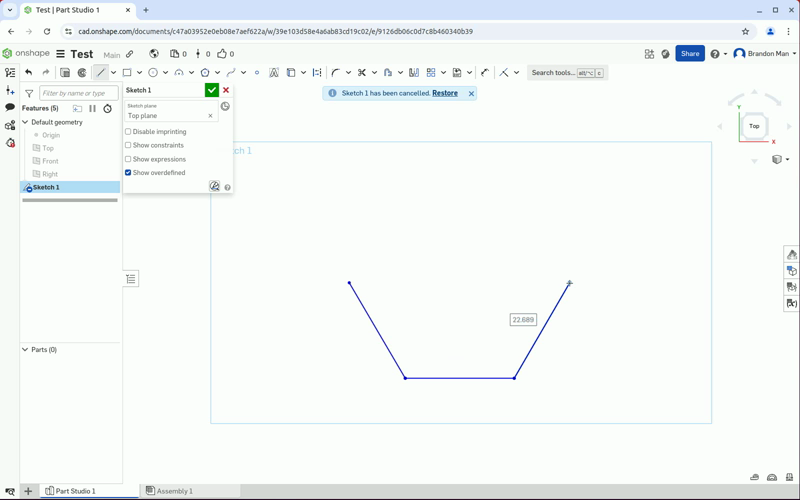
mouse_move(514, 187)
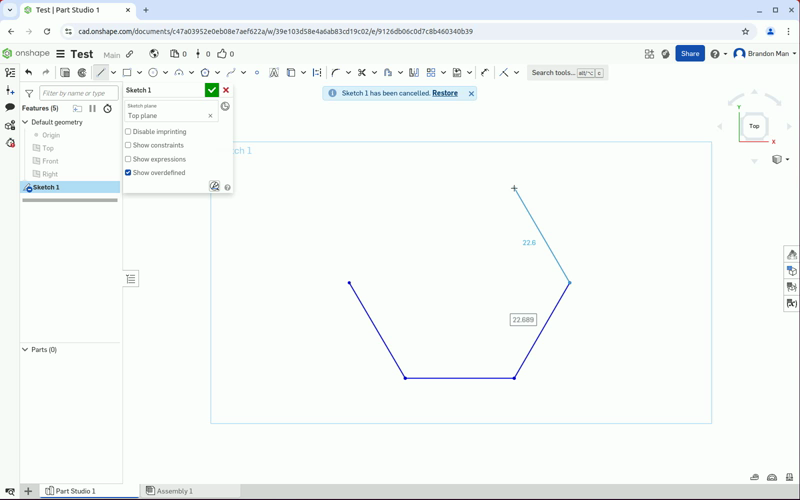
click(514, 187)
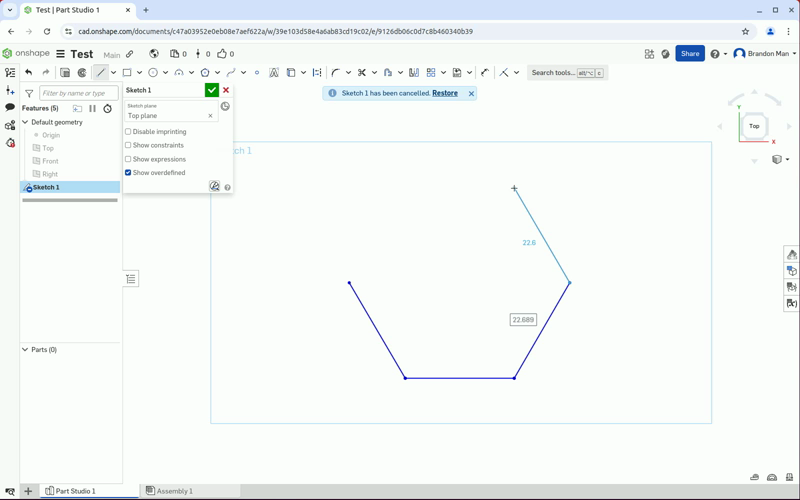
key_up(shift)
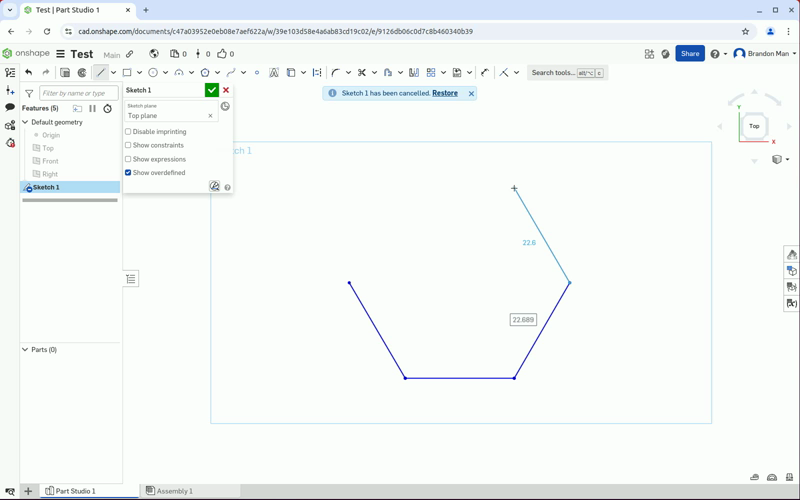
key_down(shift)
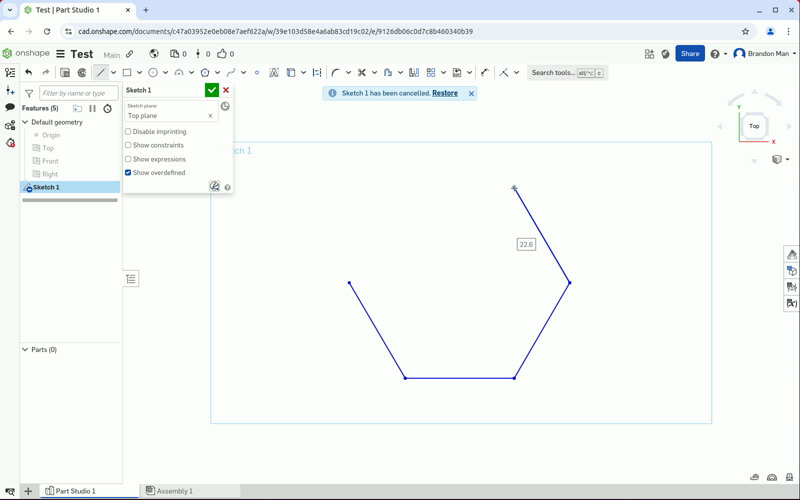
mouse_move(405, 187)
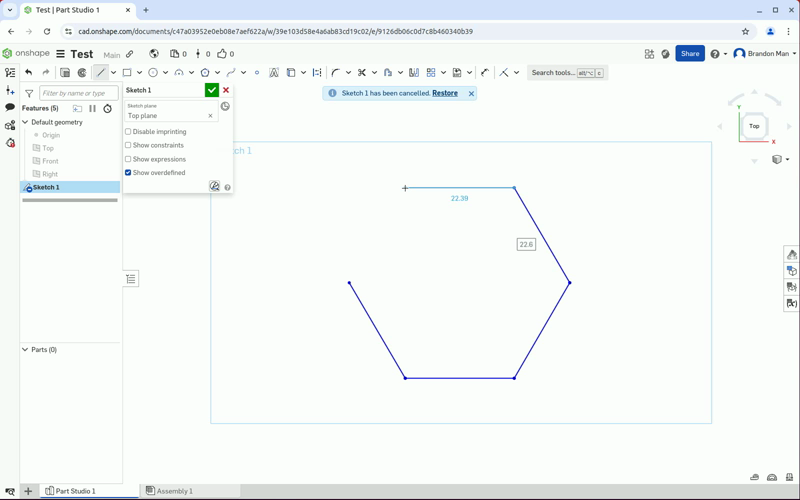
click(405, 187)
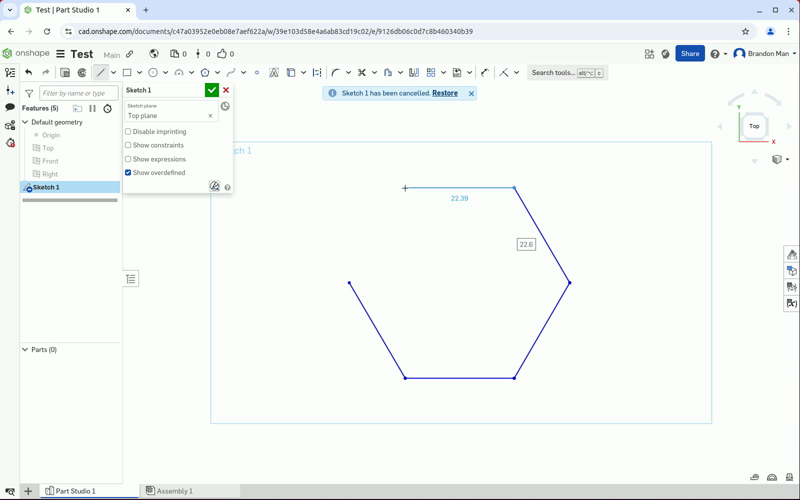
key_up(shift)
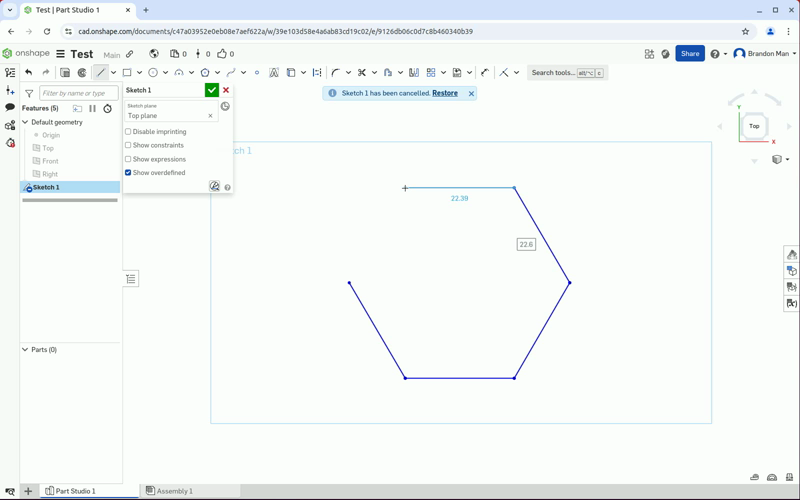
key_down(shift)
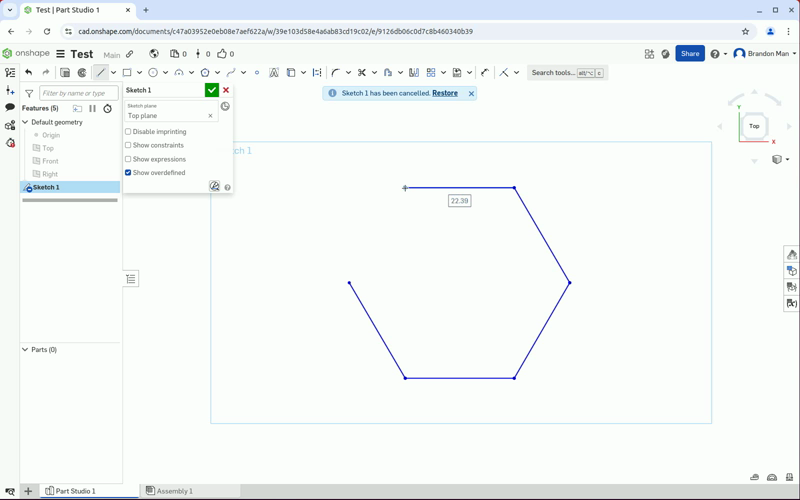
mouse_move(349, 282)
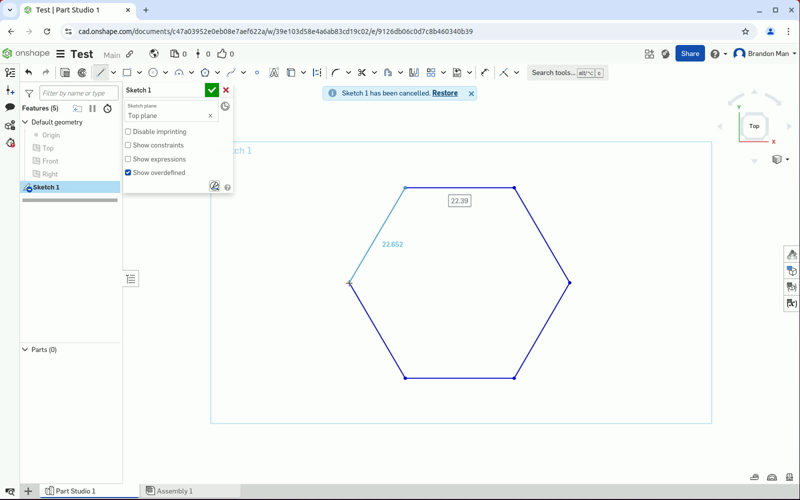
key_up(shift)
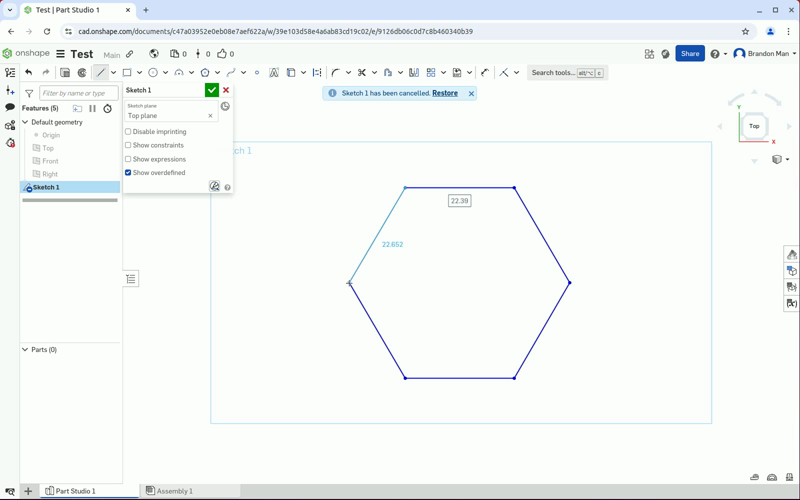
click(349, 282)
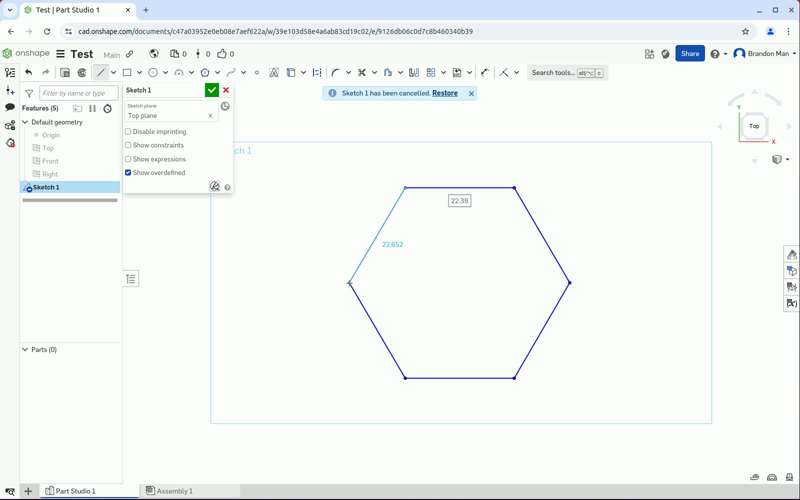
key(esc)
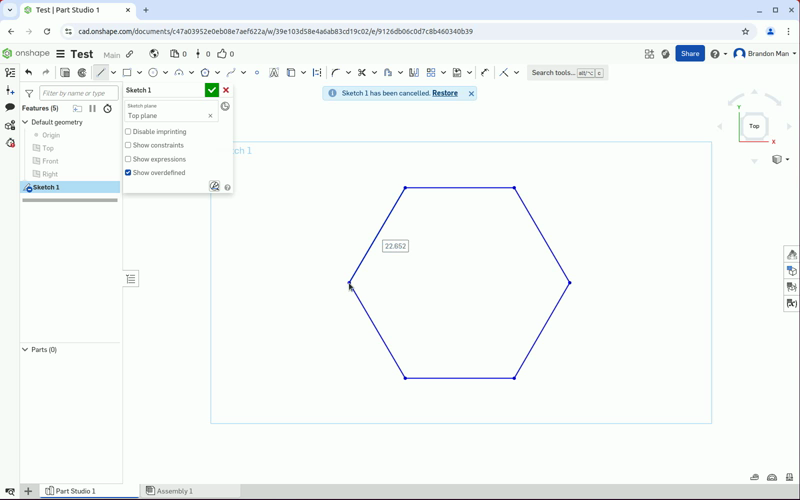
mouse_move(433, 254)
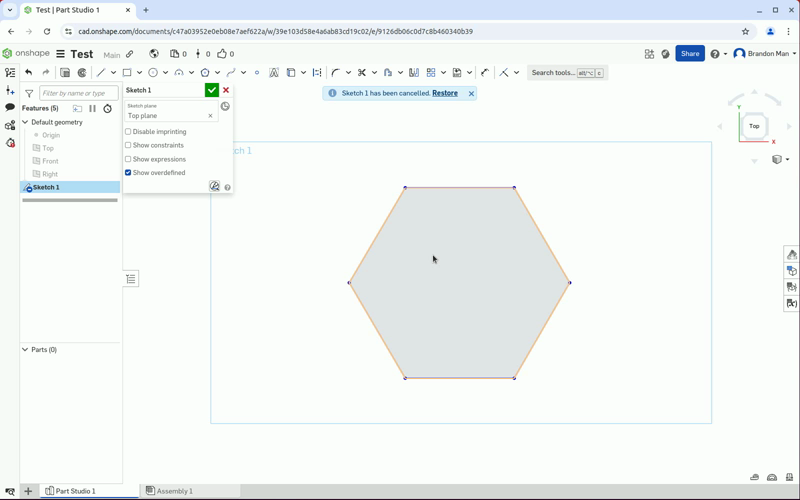
click(433, 254)
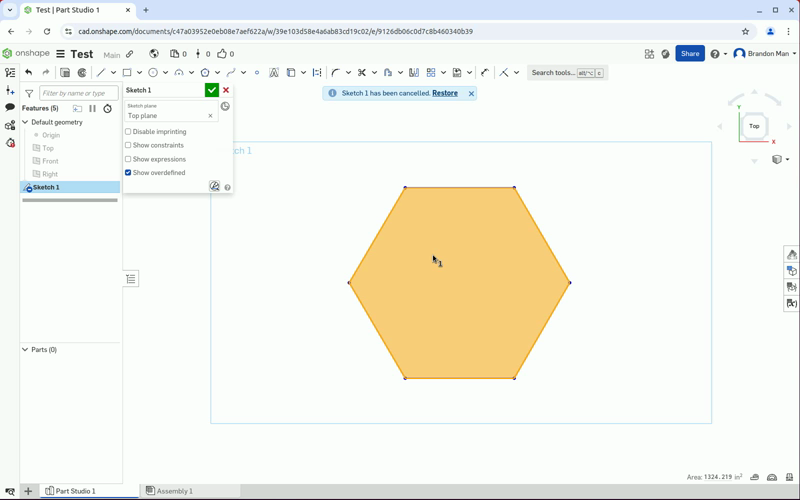
mouse_move(73, 352)
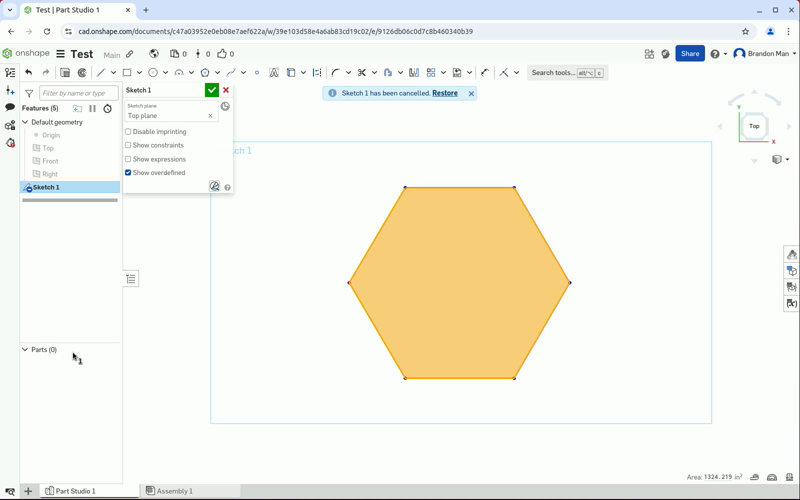
key(shift+y)
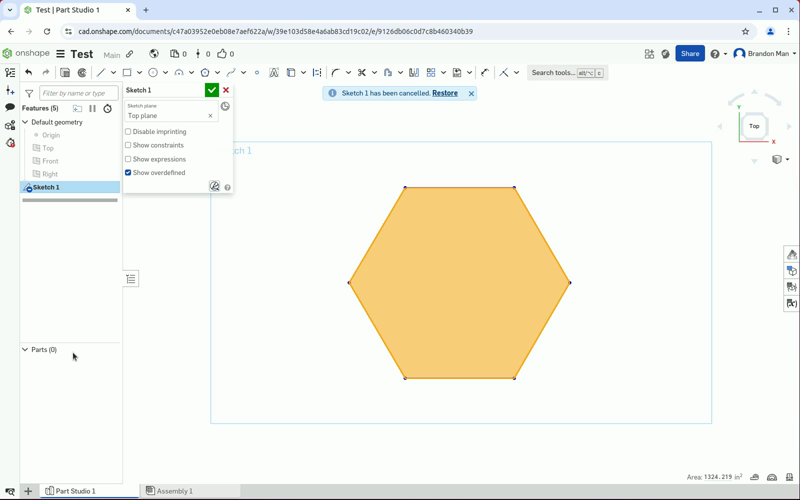
key(shift+e)
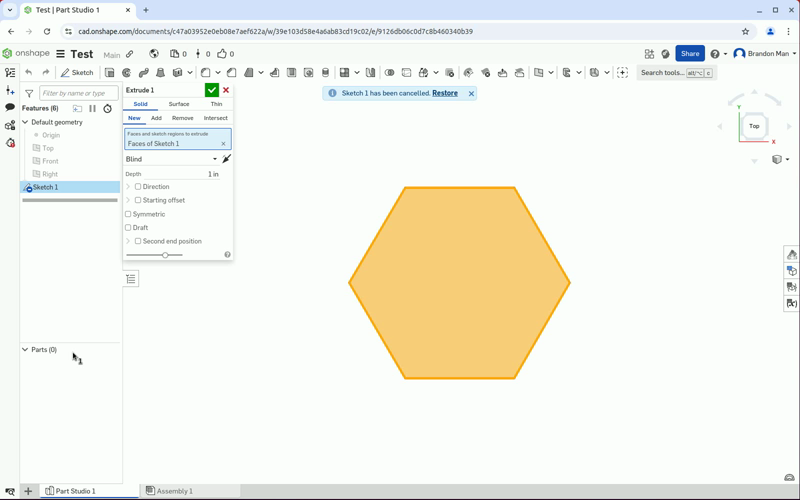
mouse_move(143, 106)
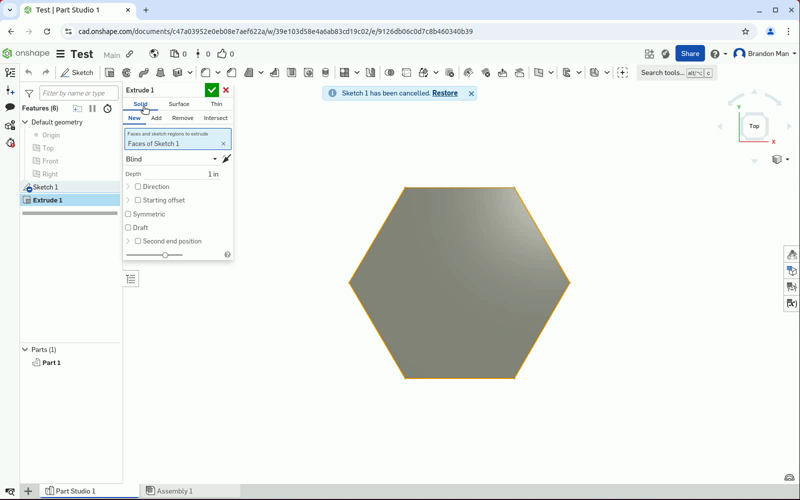
click(143, 106)
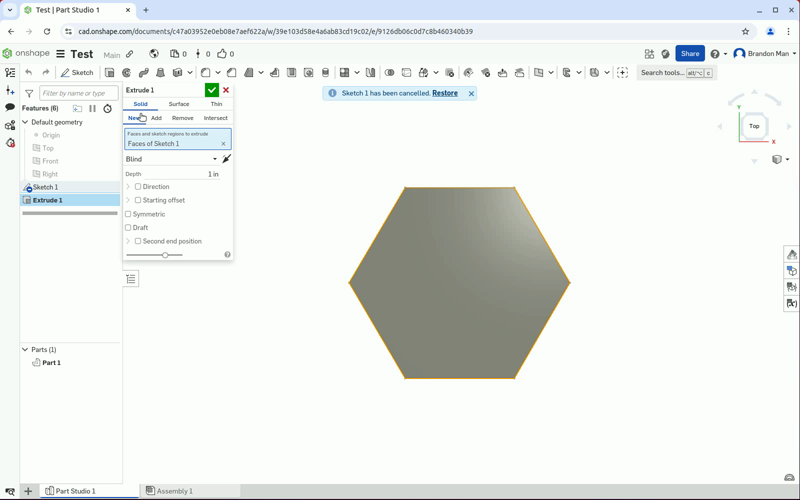
mouse_move(137, 120)
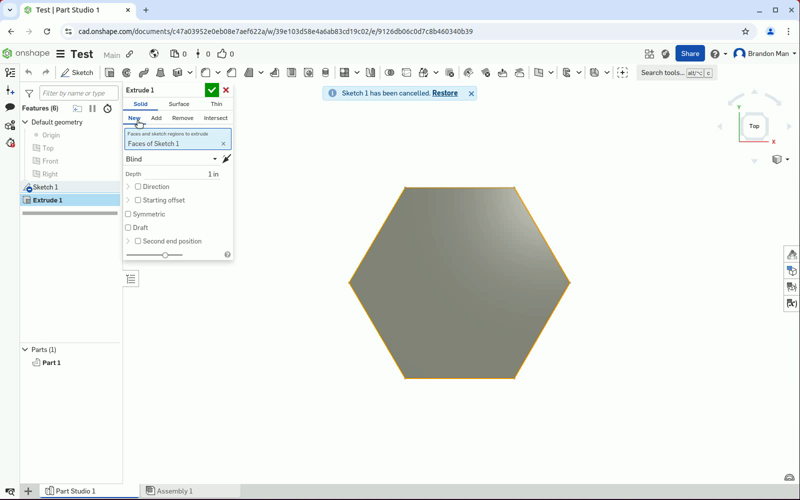
click(137, 120)
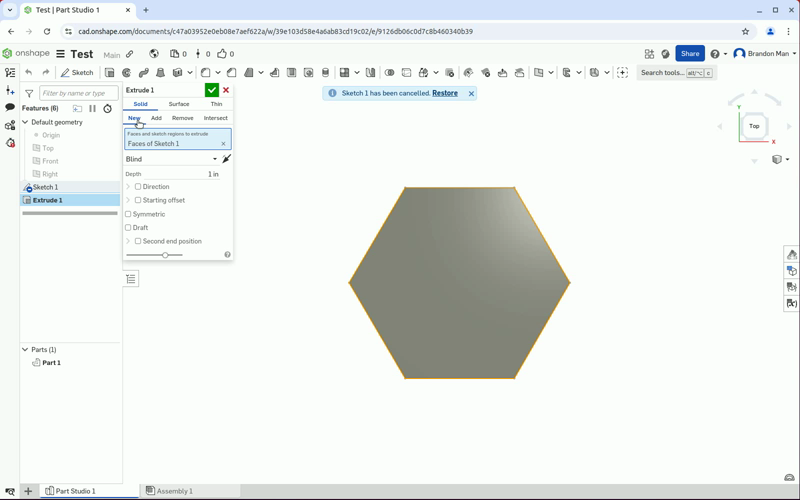
key(tab, 4)
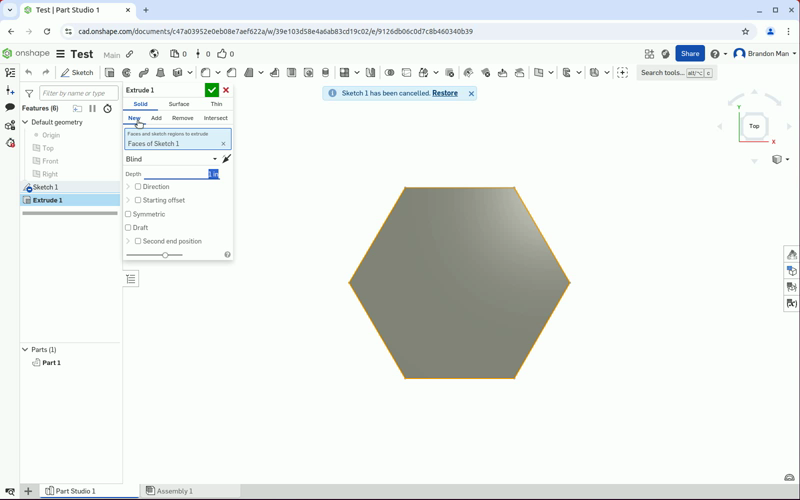
text(15.405)
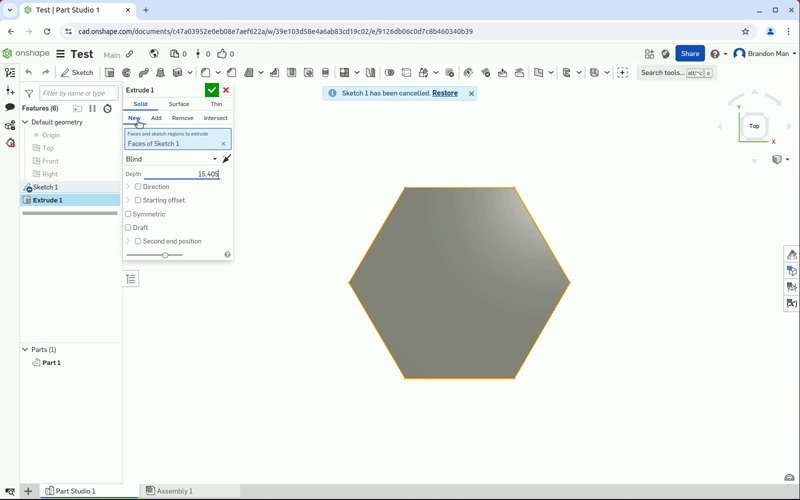
key(enter)
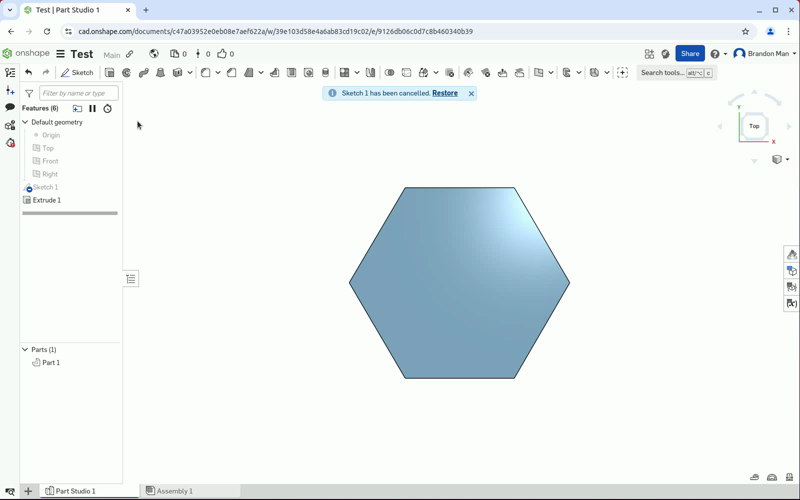
key(shift+h)
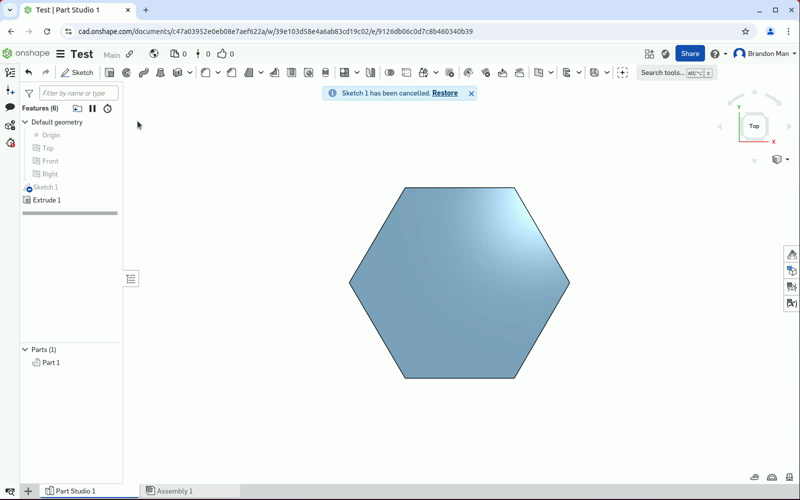
key(shift+h)
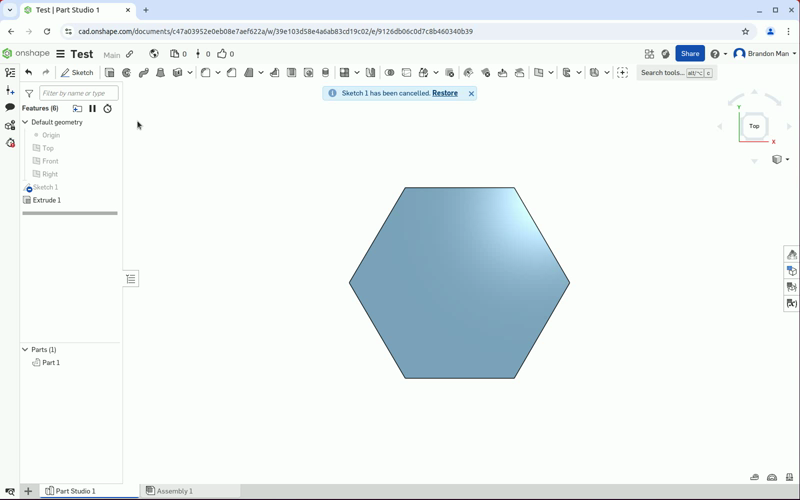
mouse_move(73, 189)
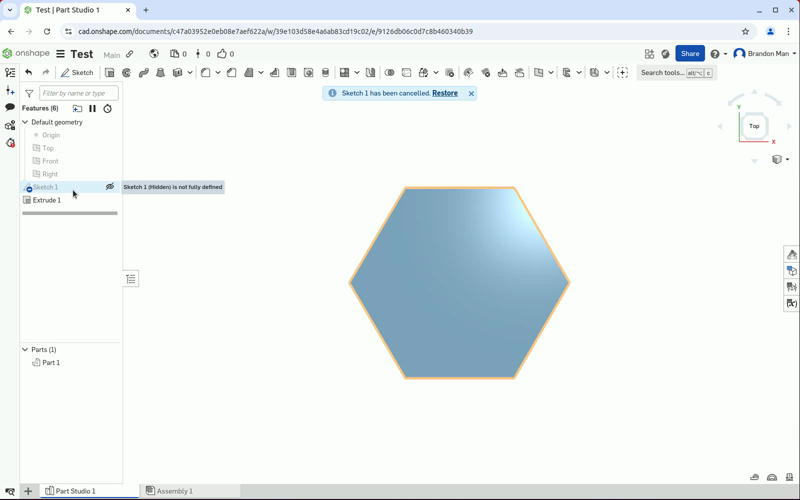
click(73, 189)
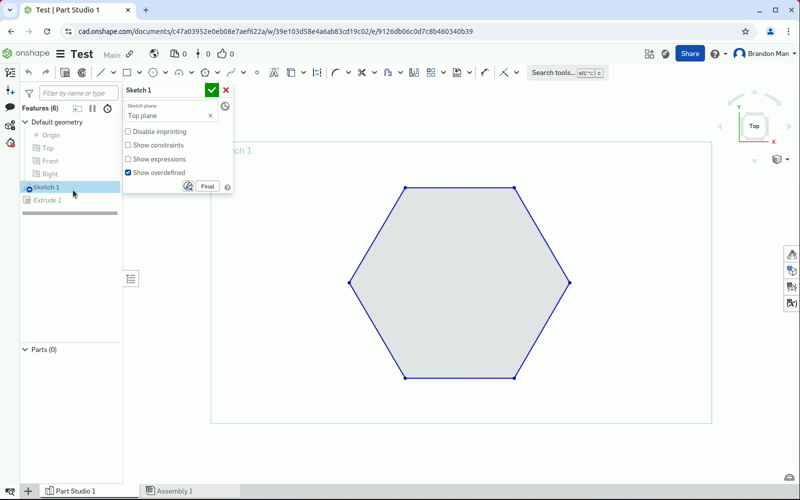
mouse_move(229, 92)
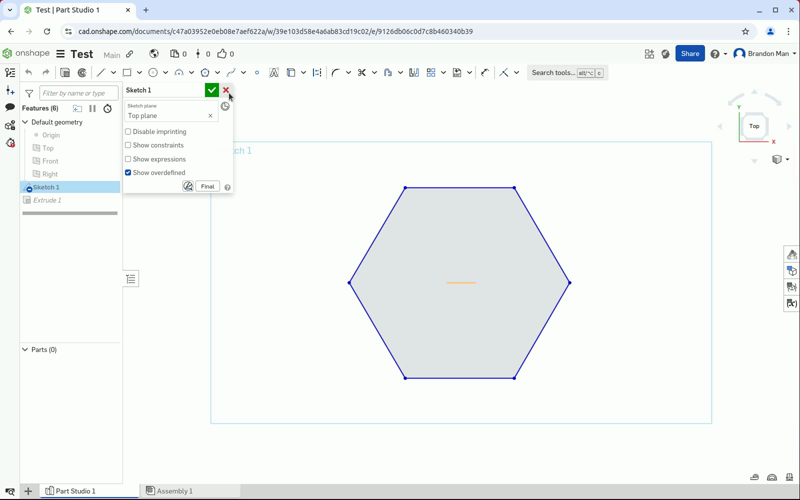
click(229, 92)
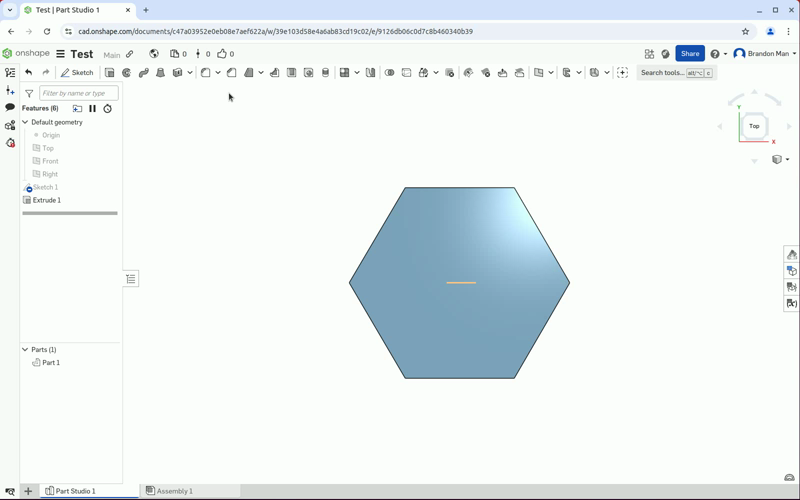
mouse_move(541, 75)
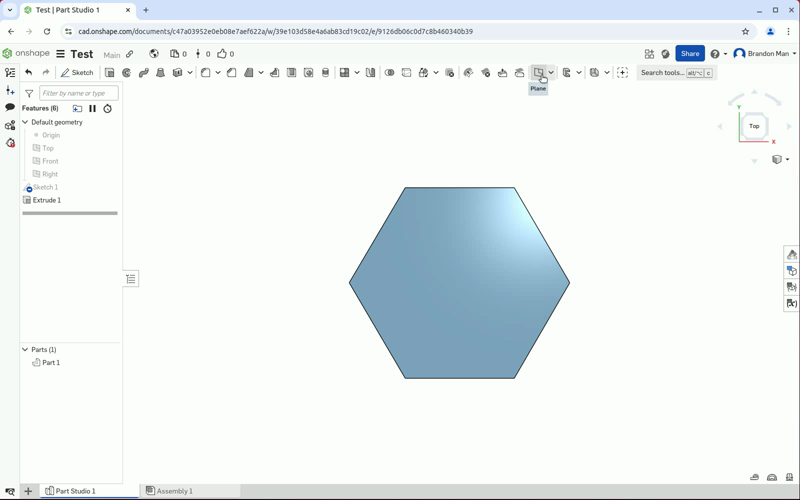
click(541, 75)
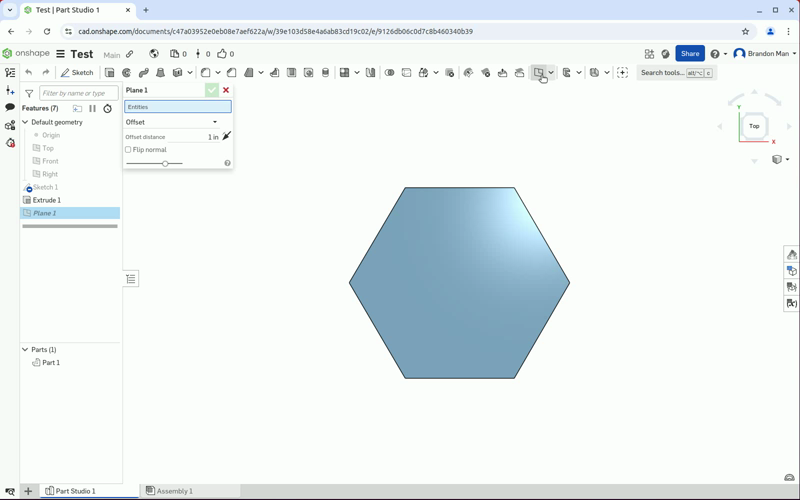
mouse_move(73, 150)
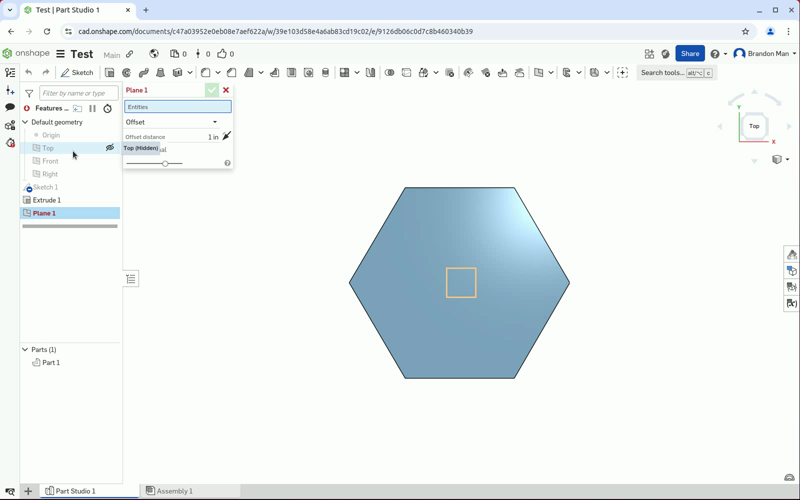
click(73, 150)
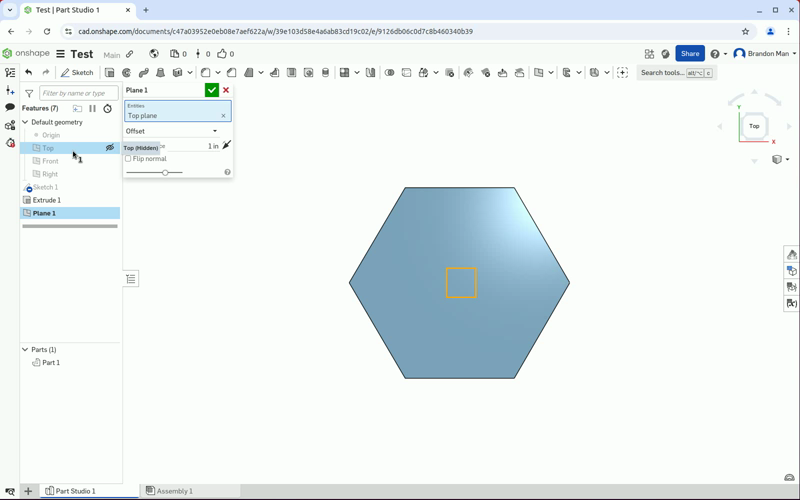
key(tab, 2)
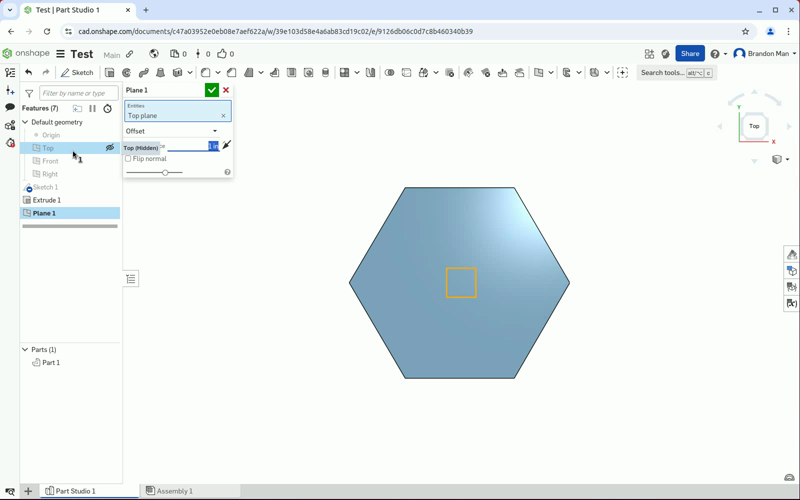
text(15.405)
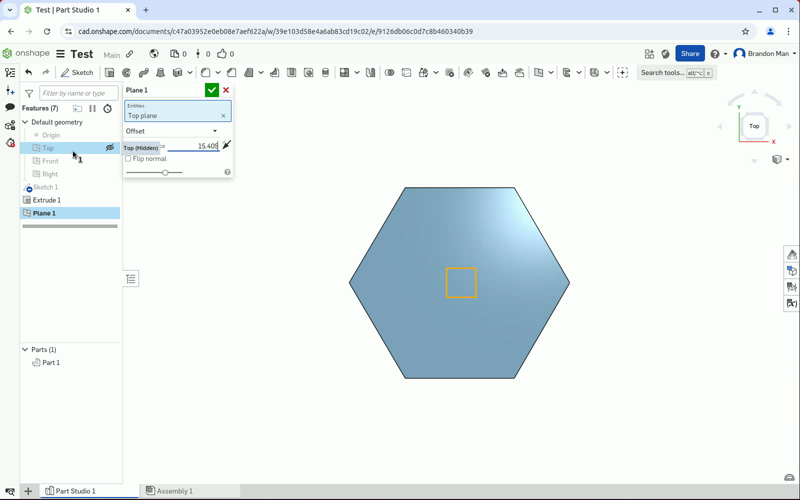
key(enter, 2)
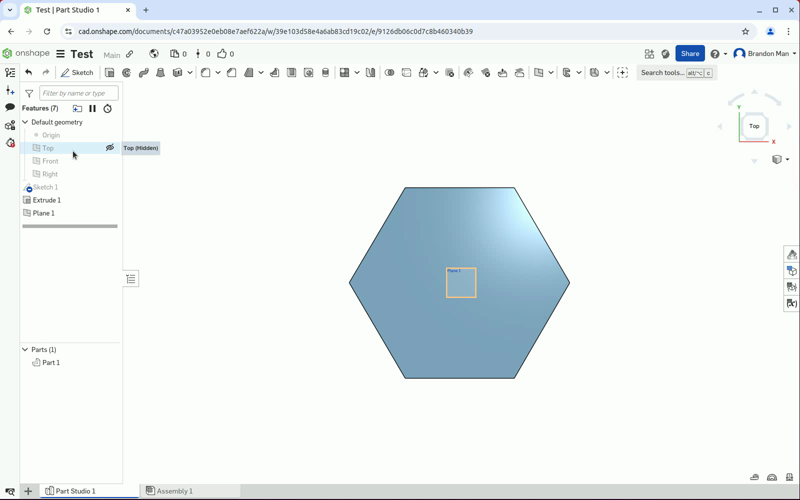
key(shift+s)
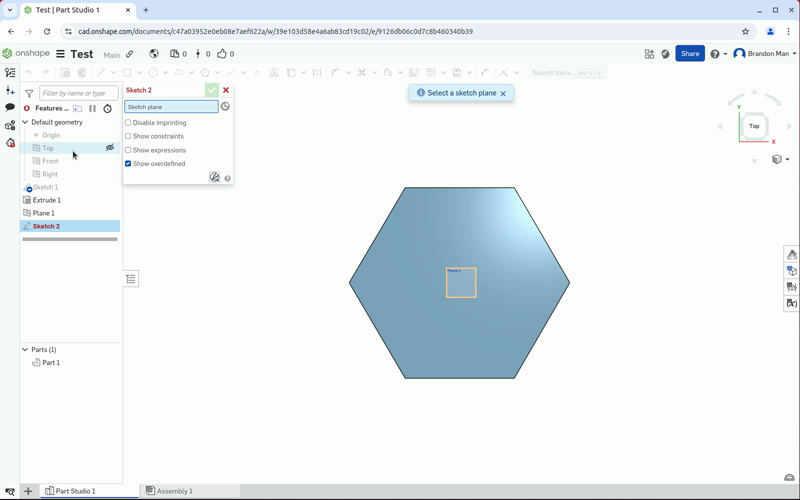
mouse_move(73, 215)
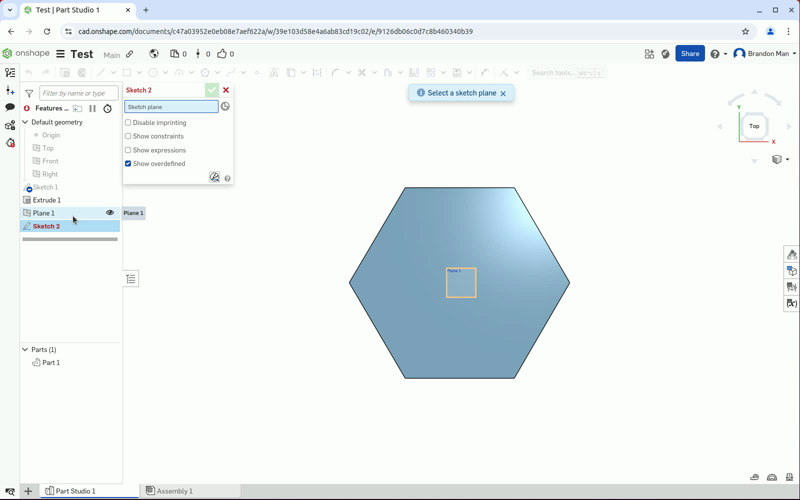
click(73, 215)
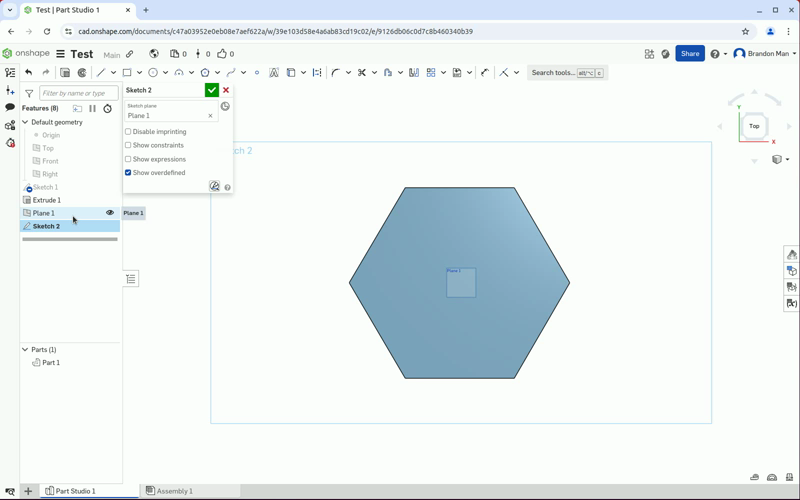
mouse_move(73, 352)
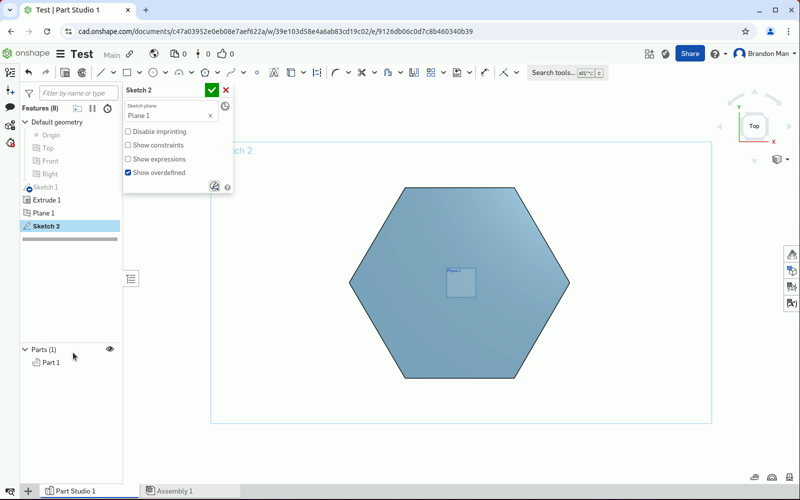
key(y)
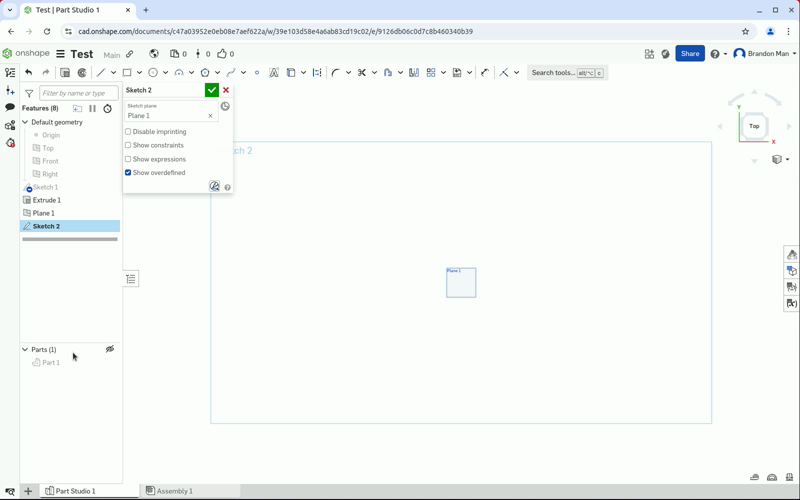
key(c)
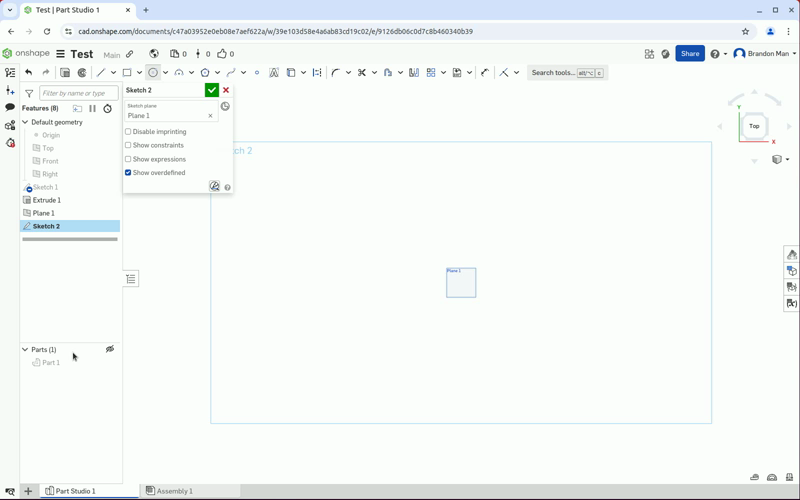
key_down(shift)
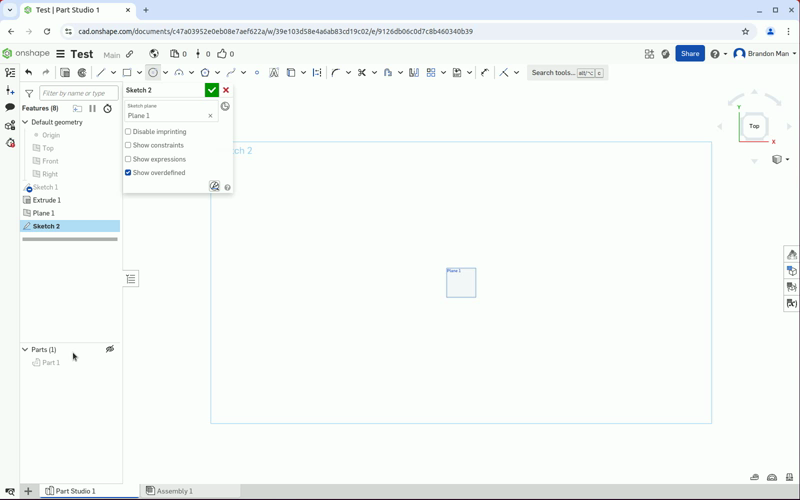
mouse_move(461, 282)
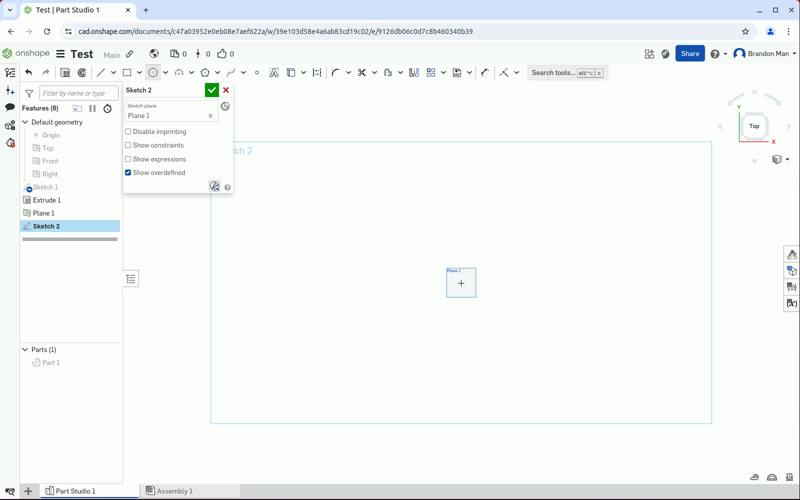
click(461, 282)
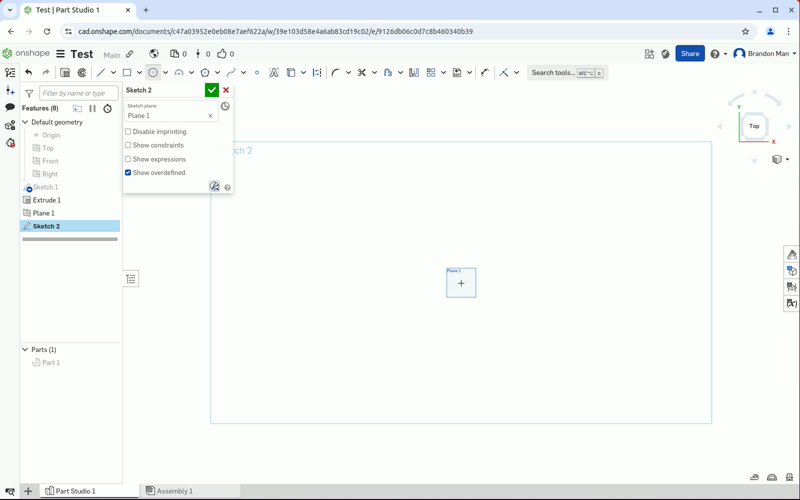
key_up(shift)
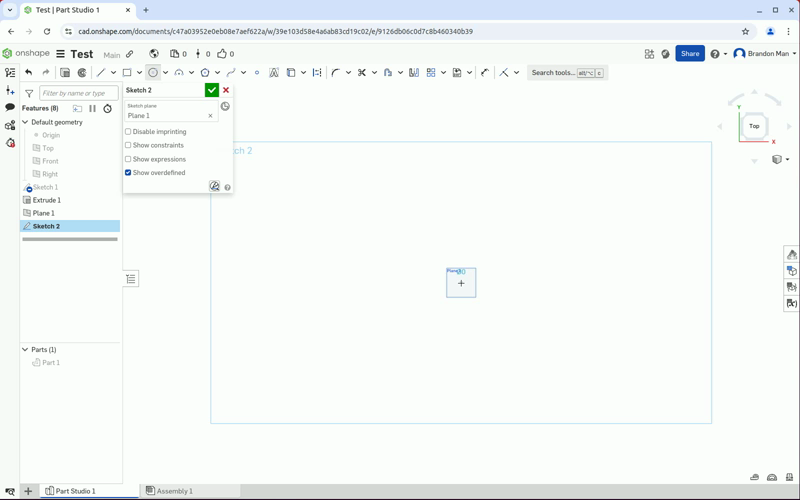
mouse_move(552, 282)
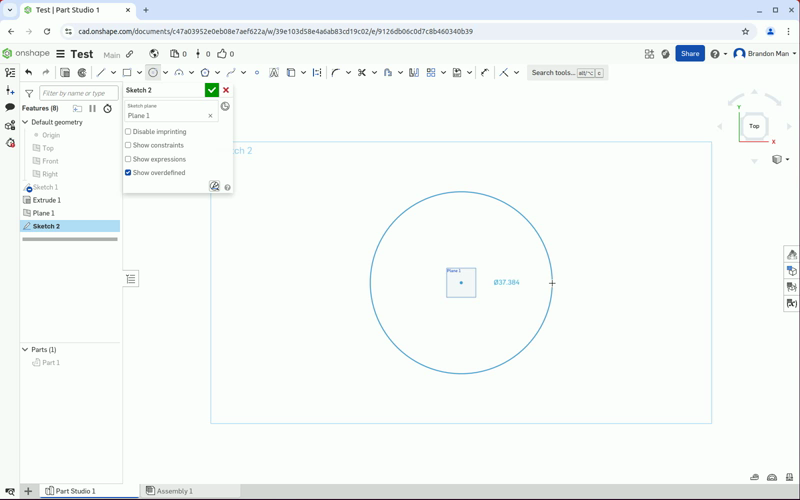
click(552, 282)
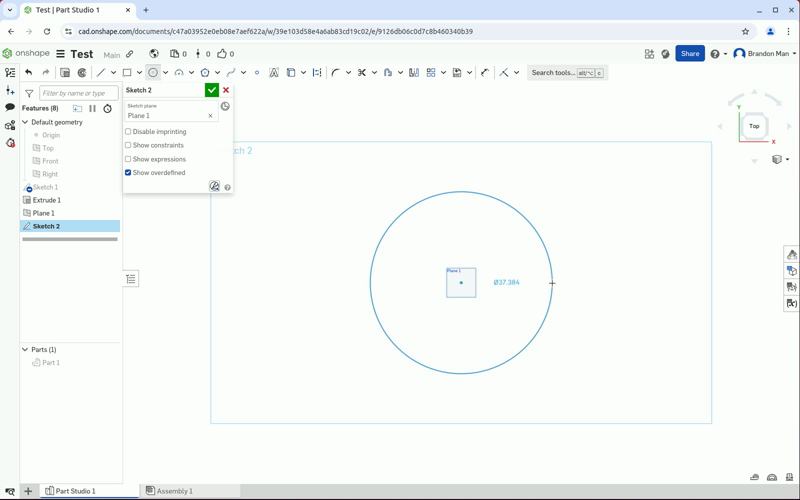
key(esc)
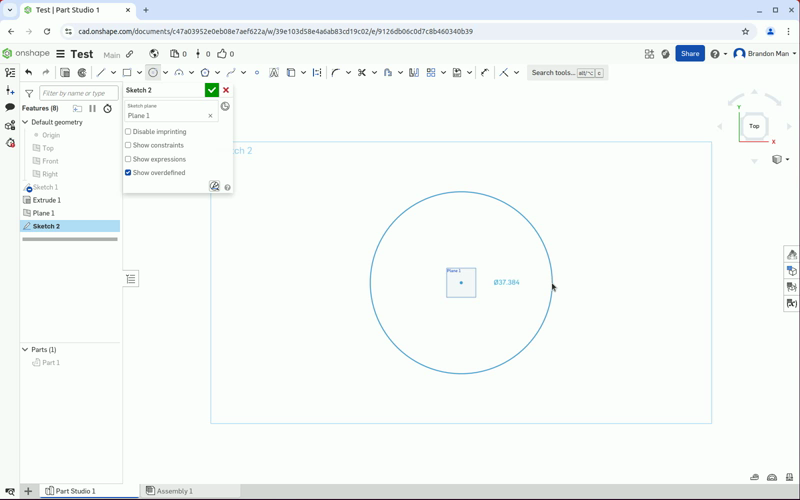
mouse_move(481, 298)
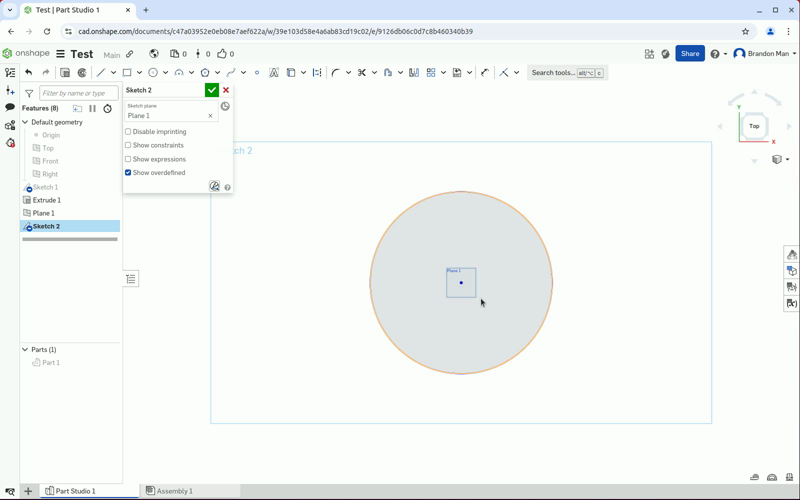
click(481, 298)
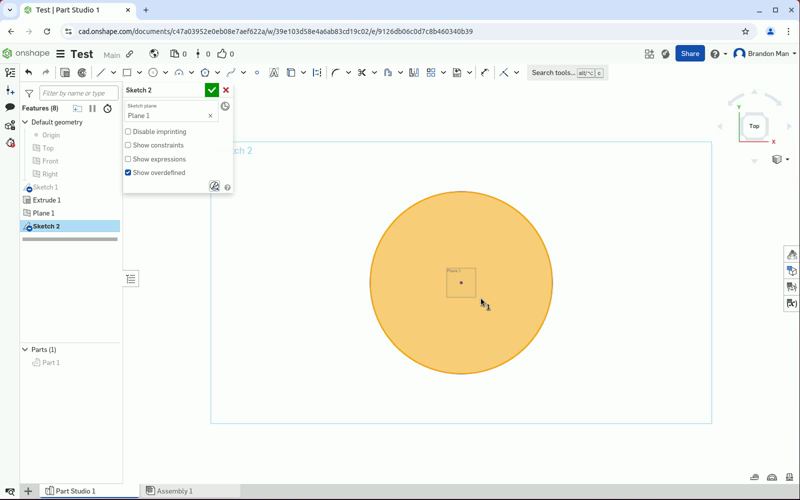
mouse_move(73, 352)
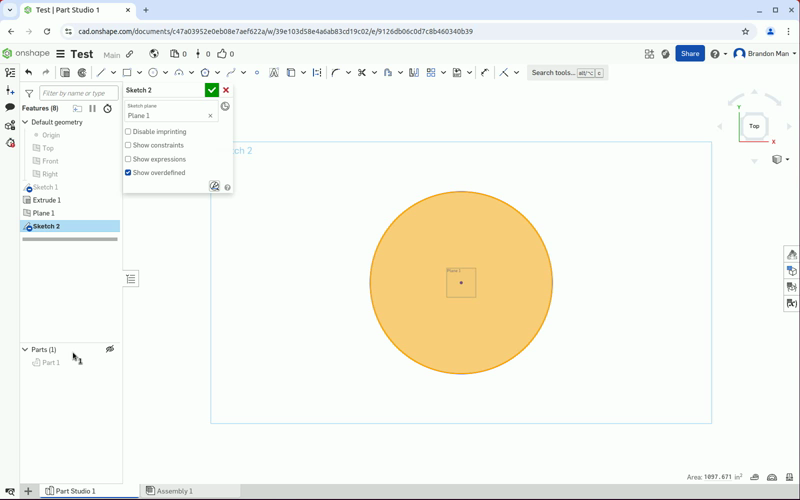
key(shift+y)
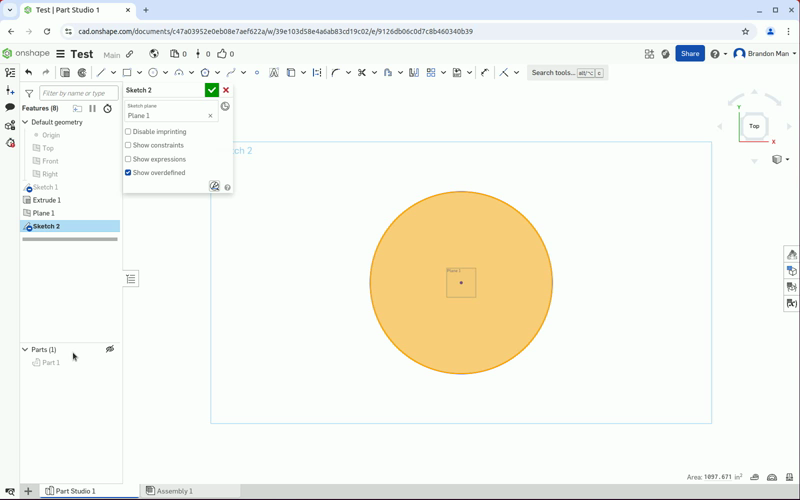
key(shift+e)
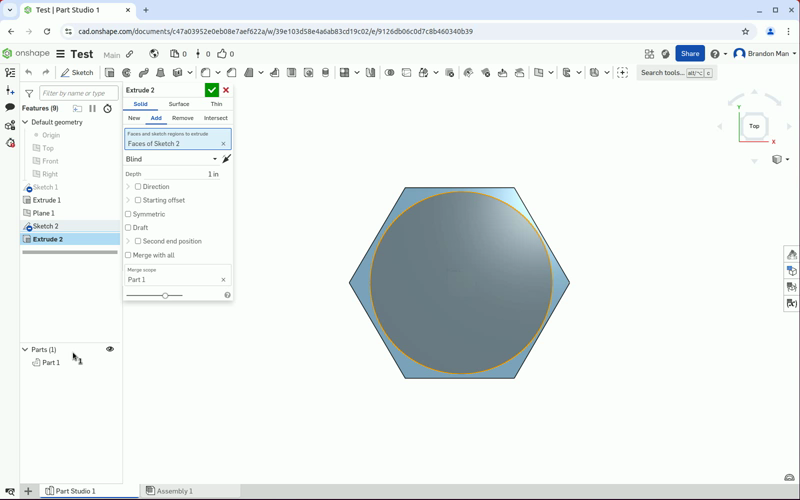
mouse_move(143, 106)
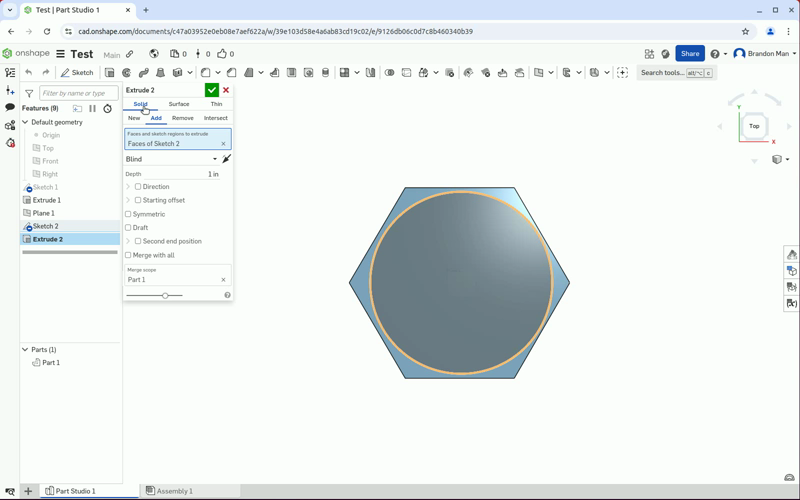
click(143, 106)
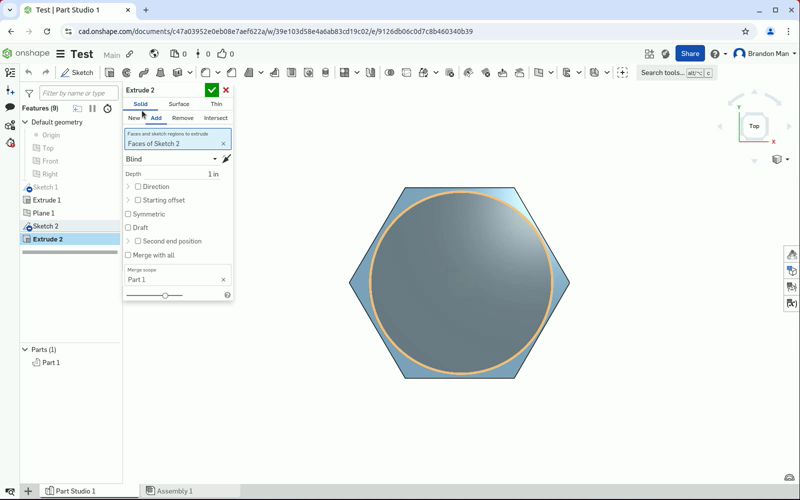
mouse_move(137, 120)
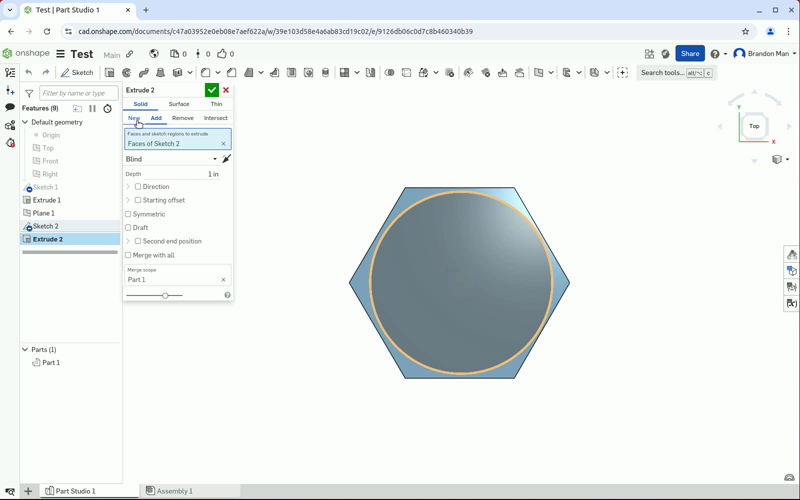
click(137, 120)
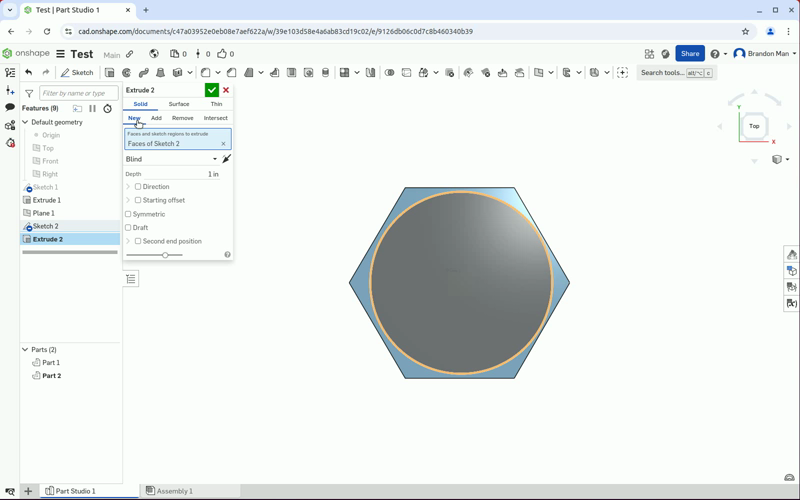
key(tab, 4)
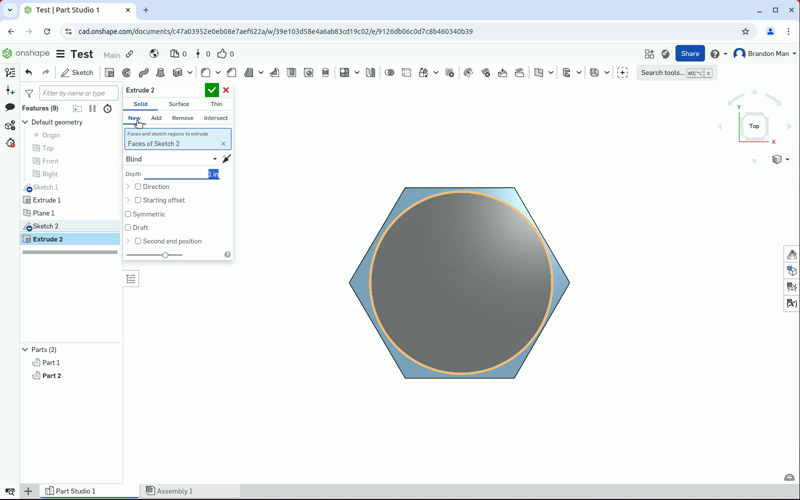
text(7.703)
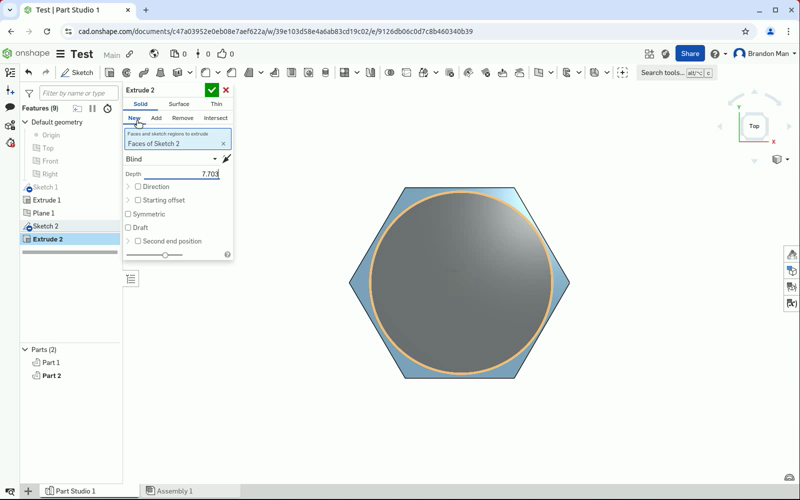
key(enter)
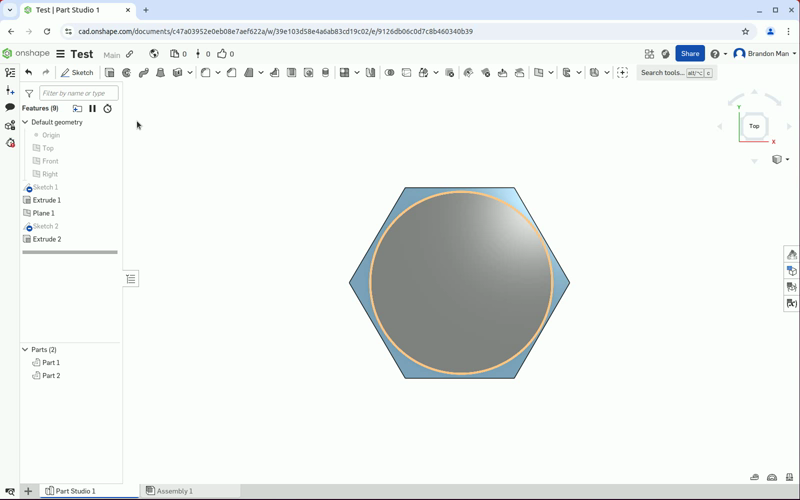
key(shift+h)
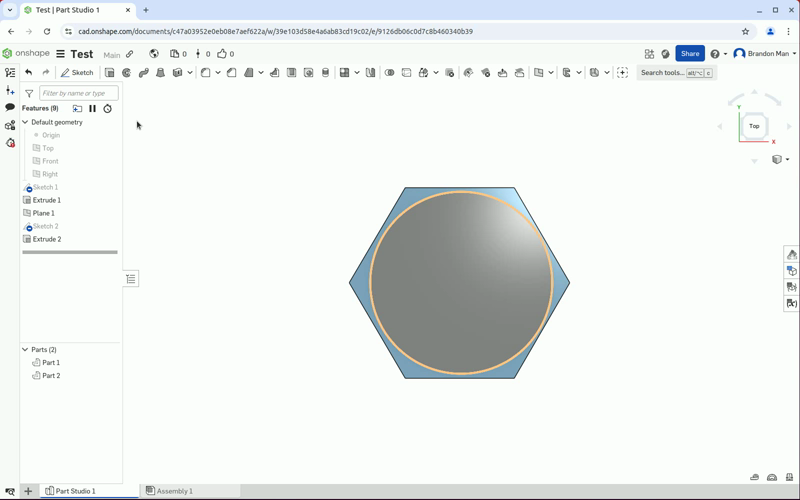
key(shift+h)
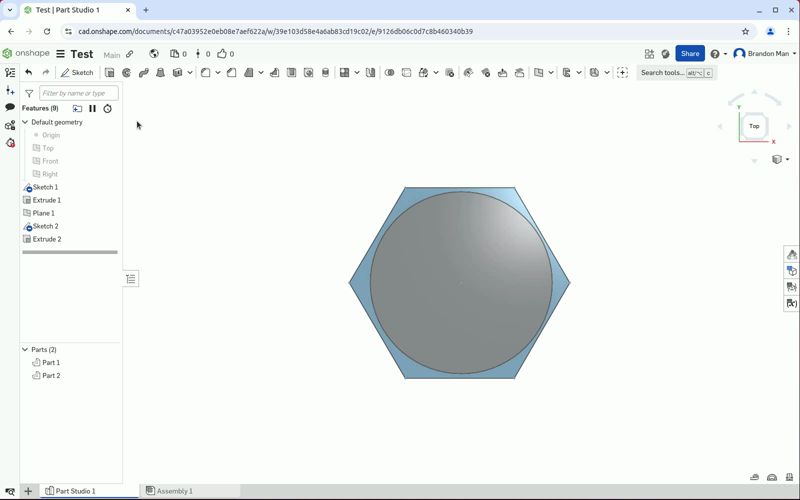
key(shift+7)
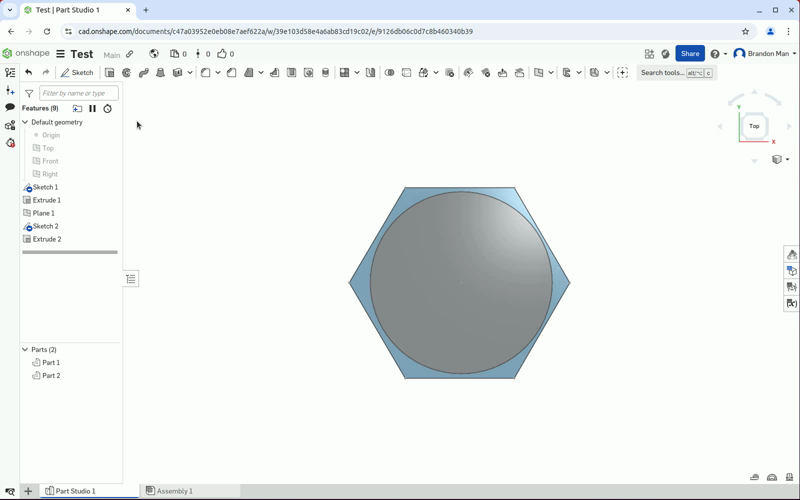
key(up, 3)
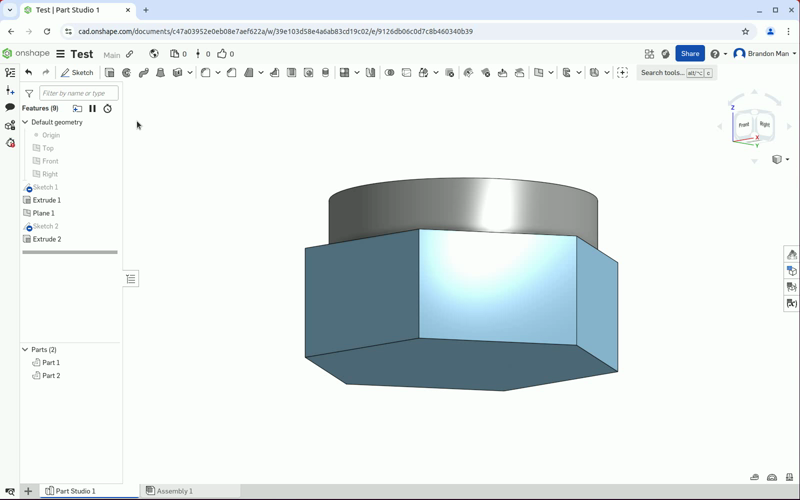
key(left, 3)
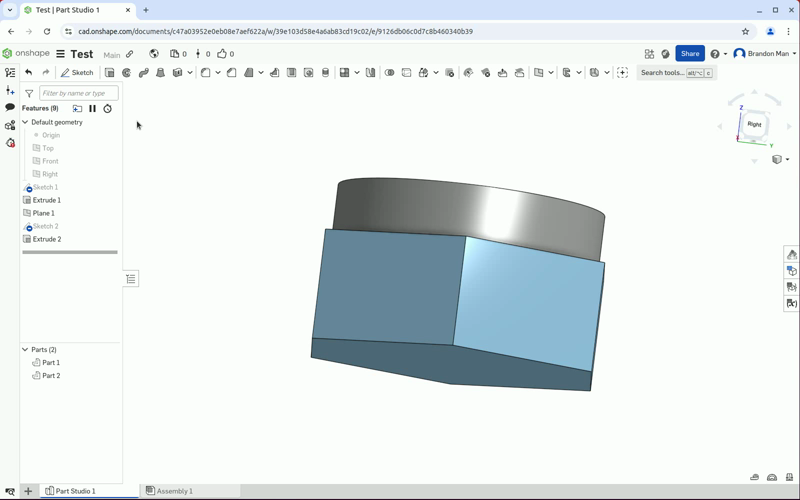
key(right, 3)
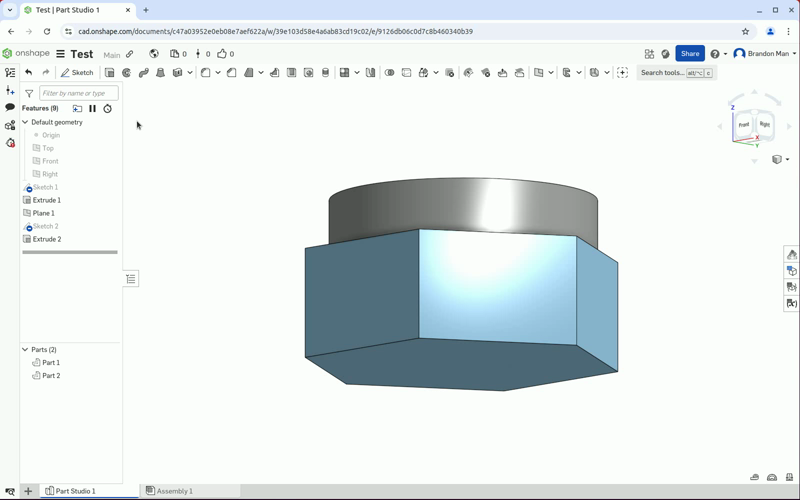
key(down, 3)
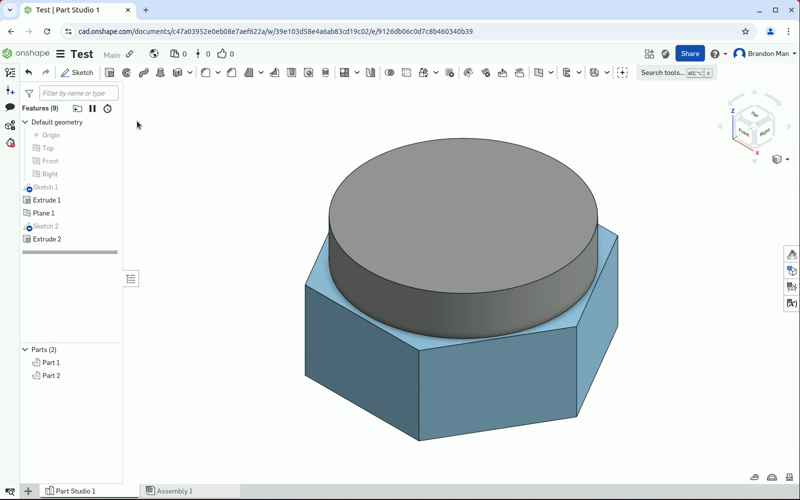
mouse_move(73, 189)
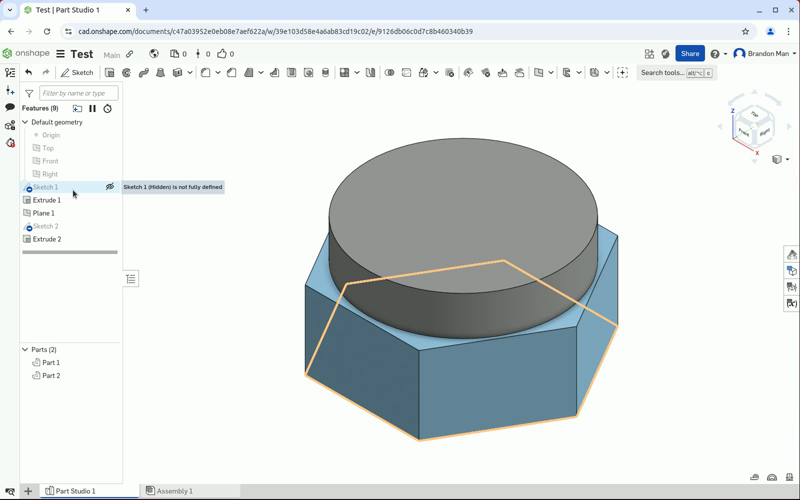
click(73, 189)